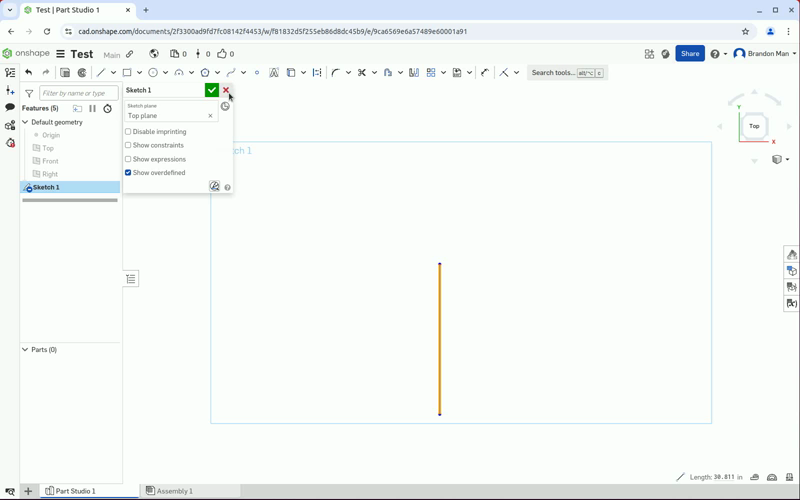
key(shift+h)
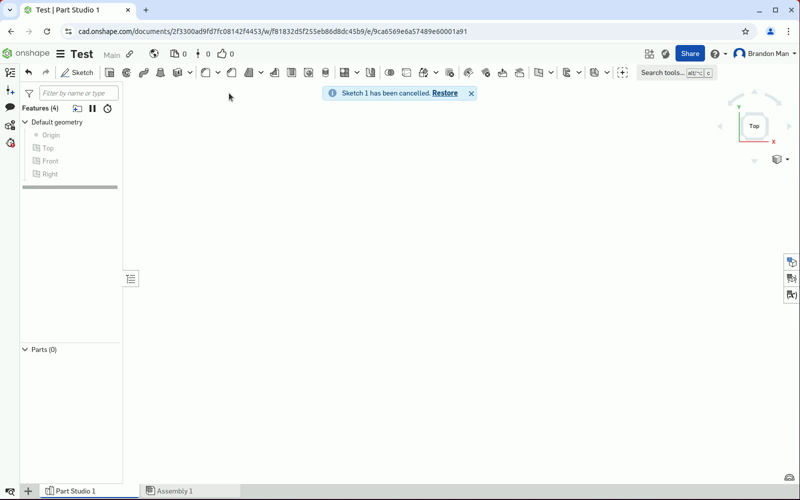
mouse_move(73, 352)
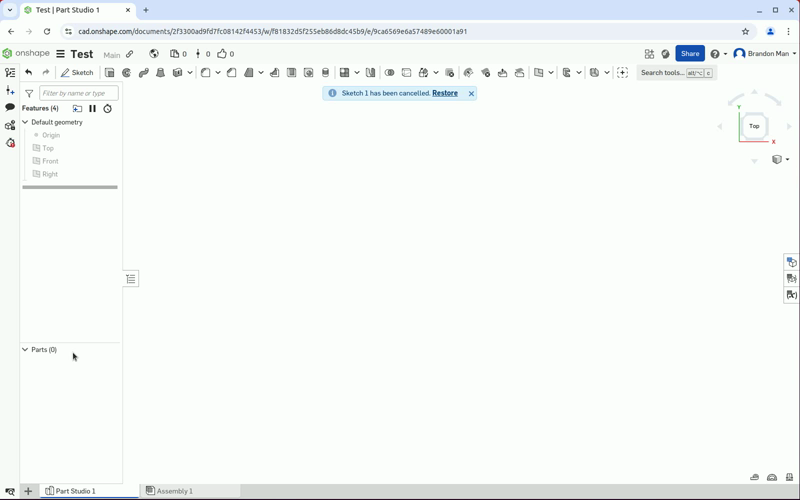
key(y)
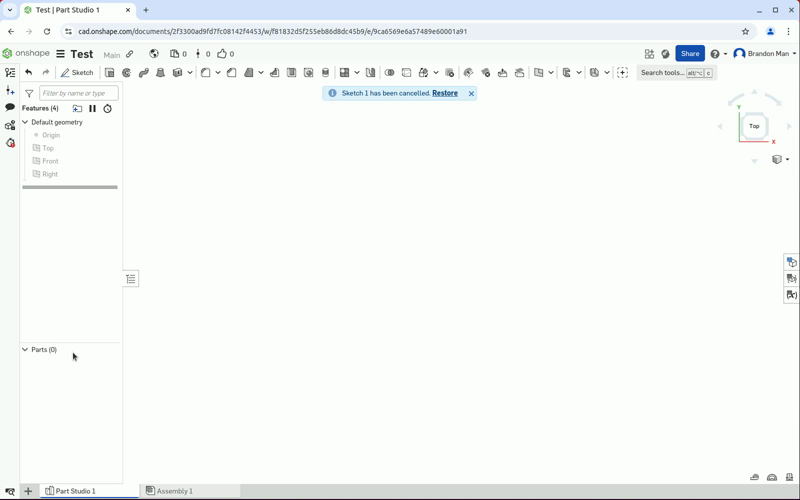
key(shift+p)
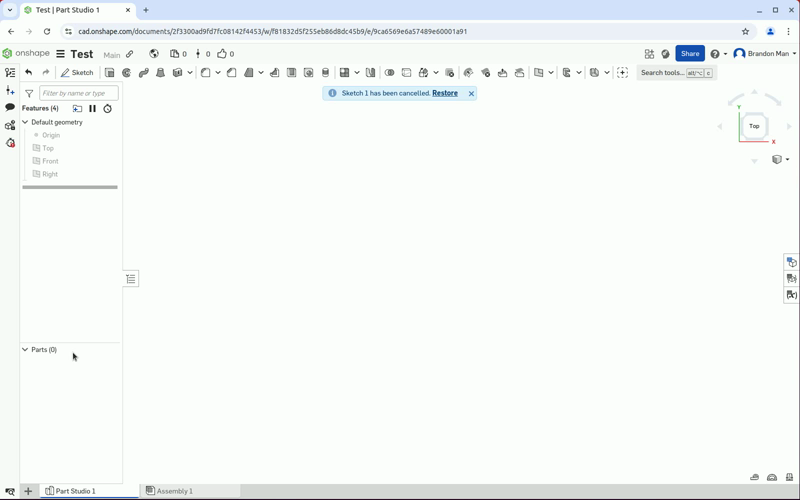
key(space)
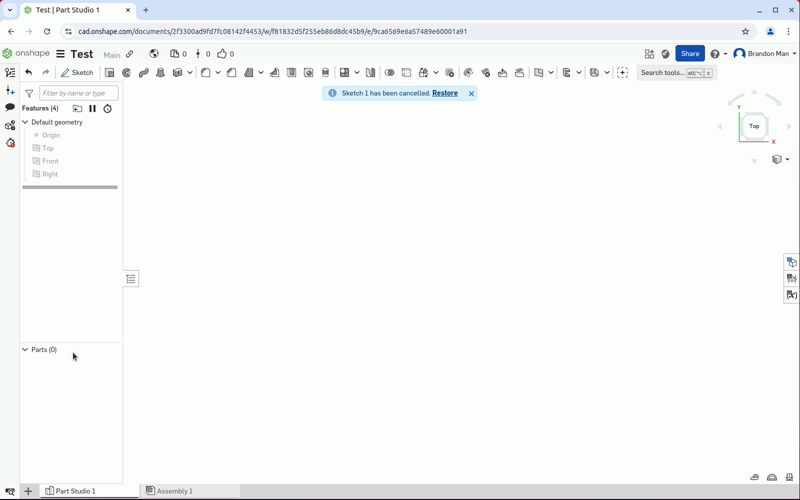
key_down(shift)
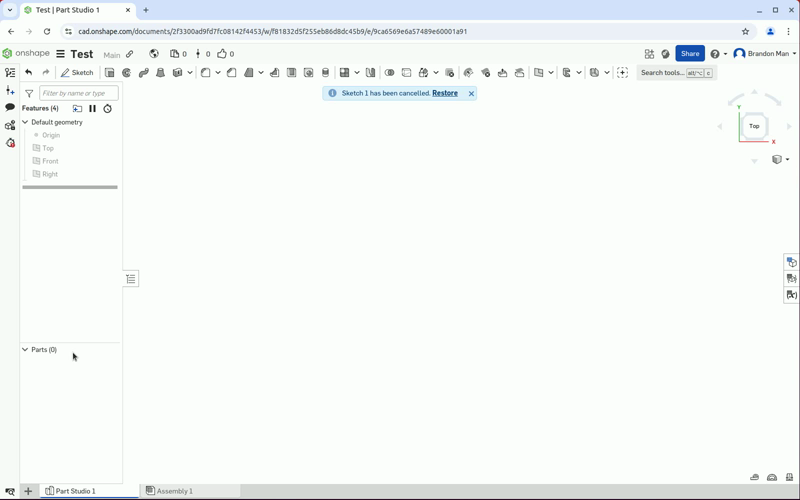
key(up)
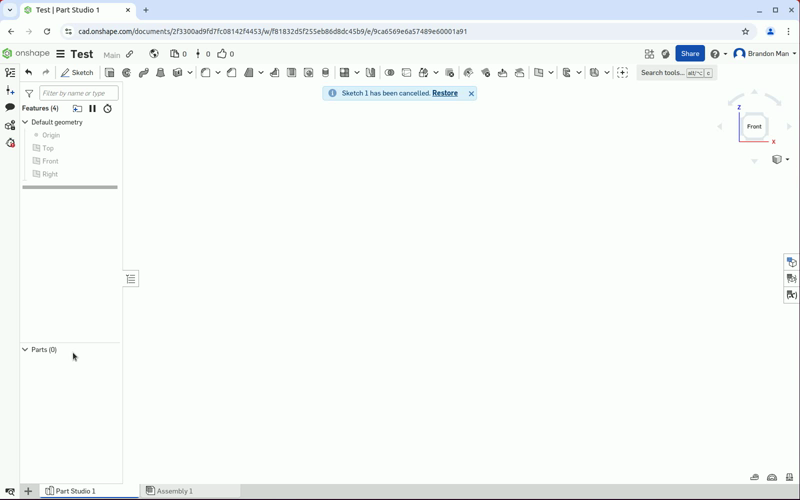
key_up(shift)
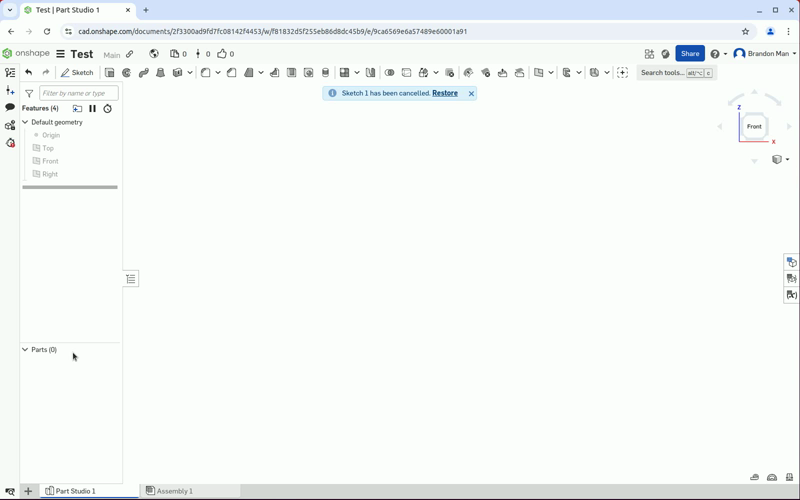
key(space)
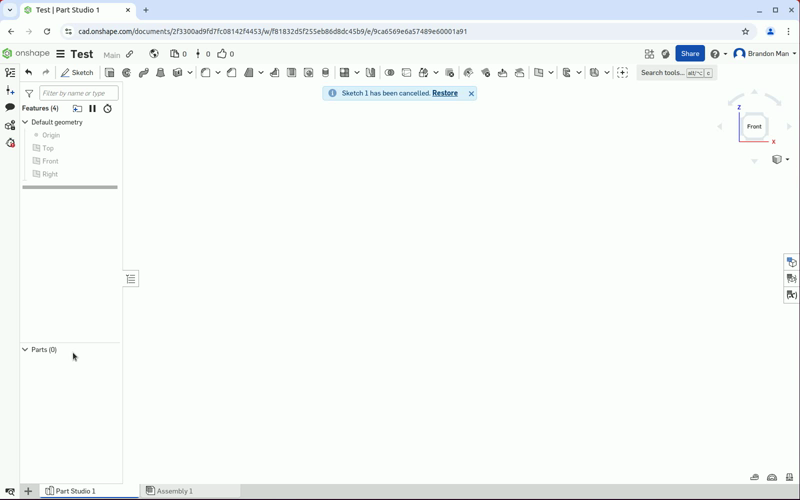
key_down(shift)
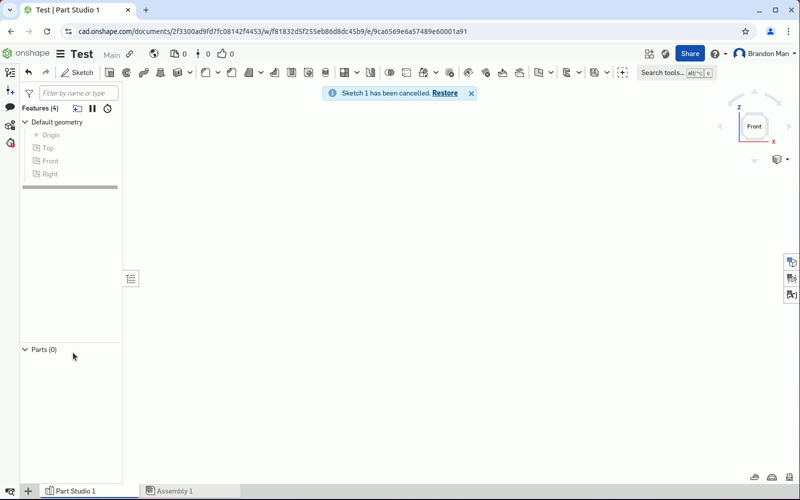
key(left)
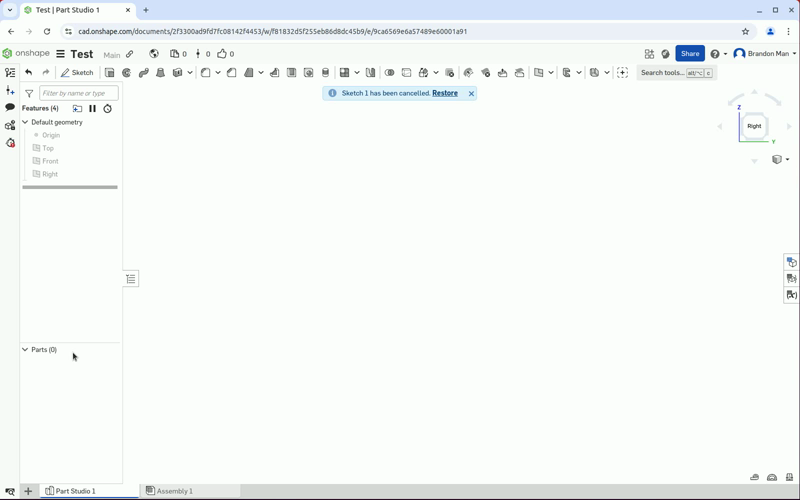
key_up(shift)
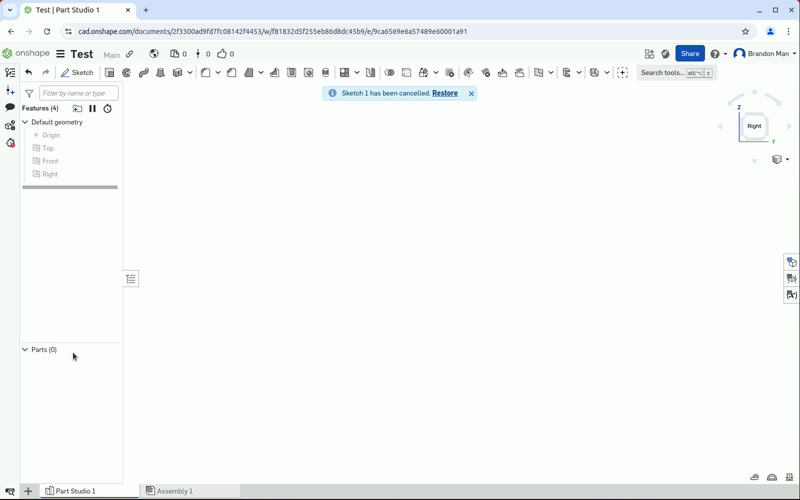
mouse_move(73, 352)
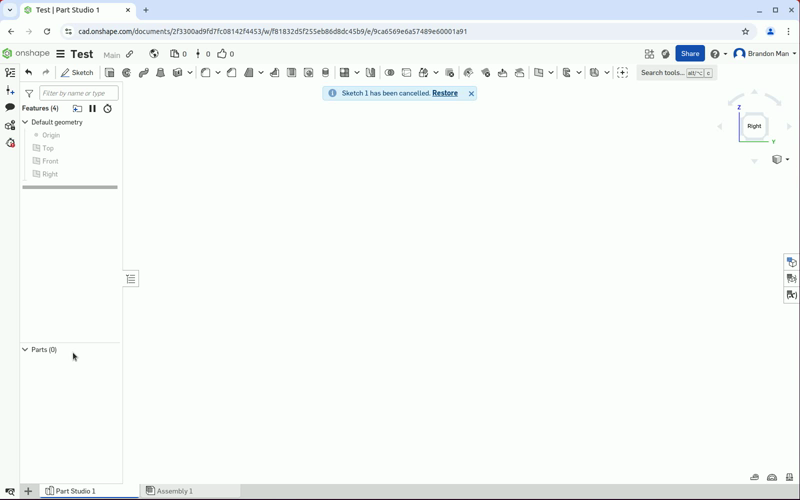
key(shift+y)
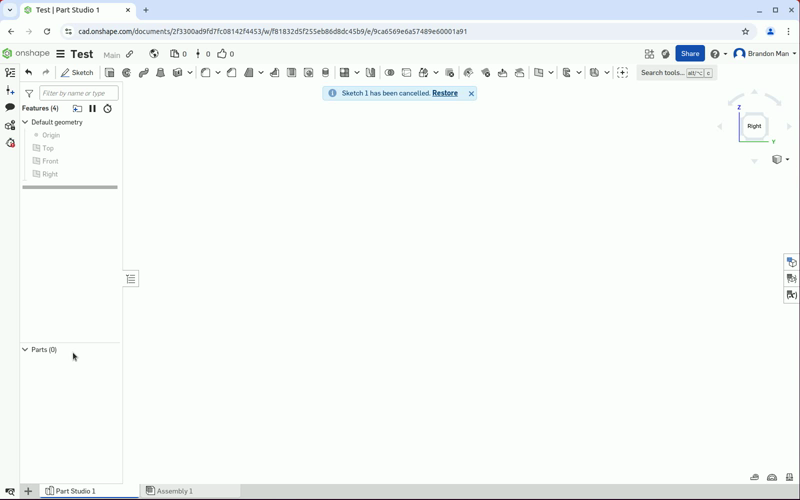
key(shift+s)
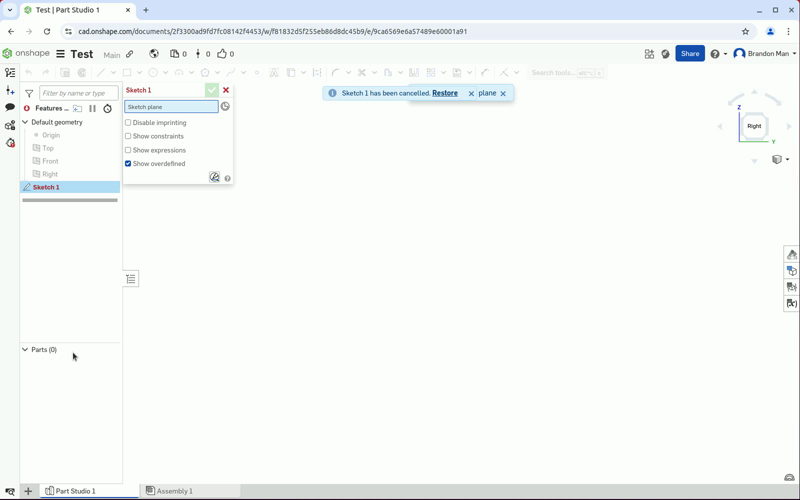
mouse_move(73, 176)
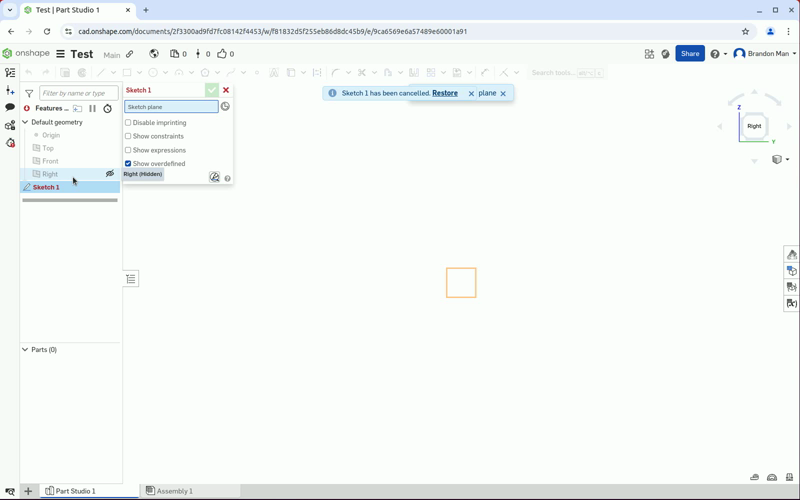
click(73, 176)
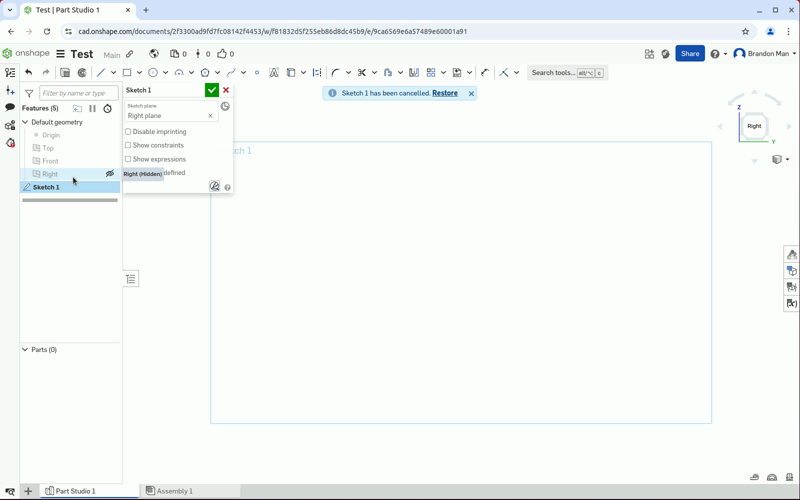
mouse_move(73, 352)
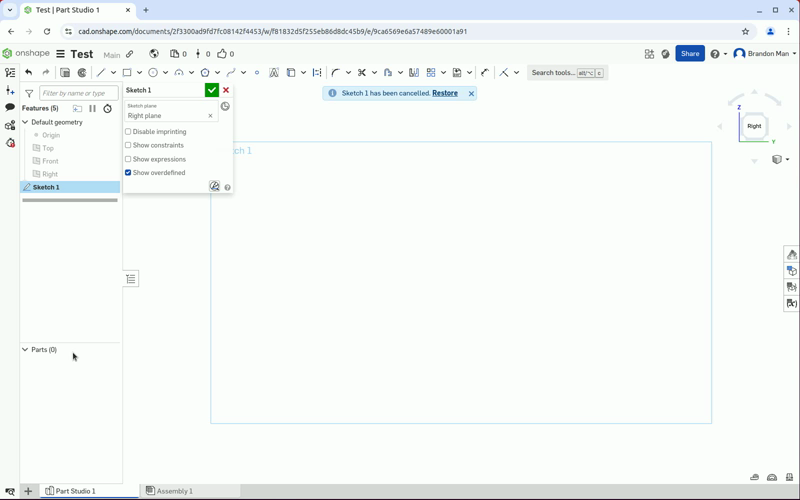
key(y)
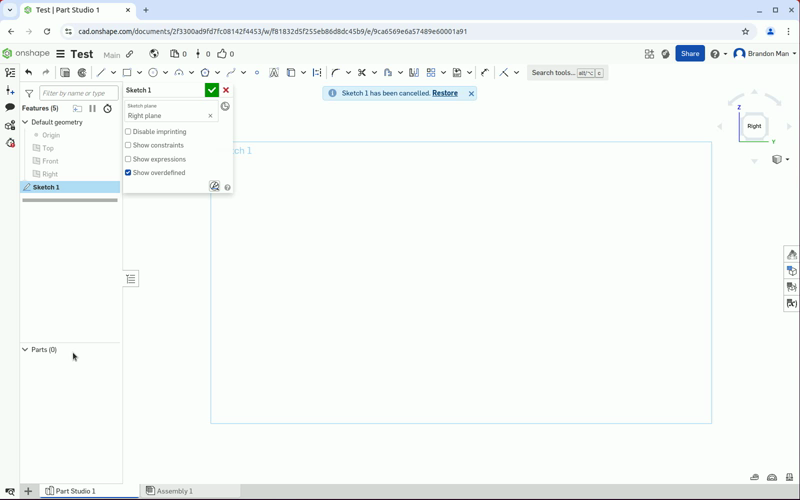
key(c)
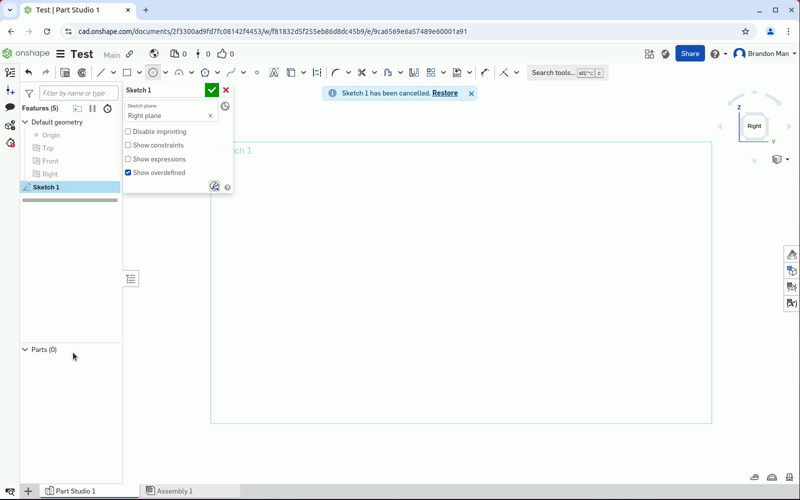
key_down(shift)
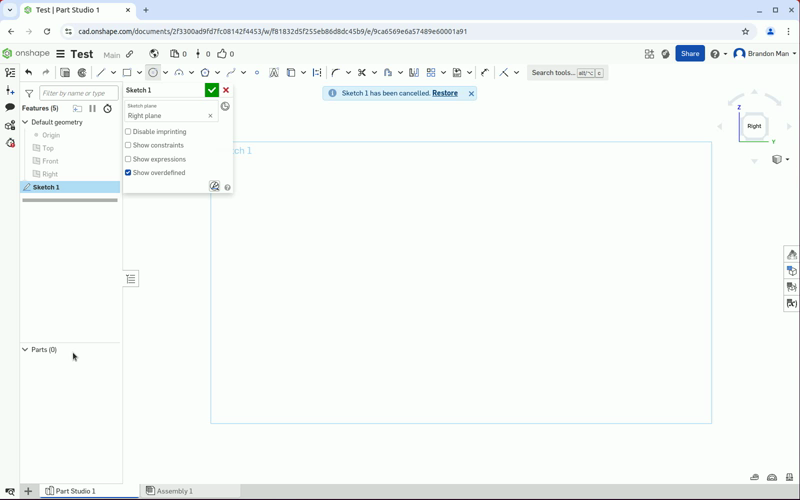
mouse_move(460, 282)
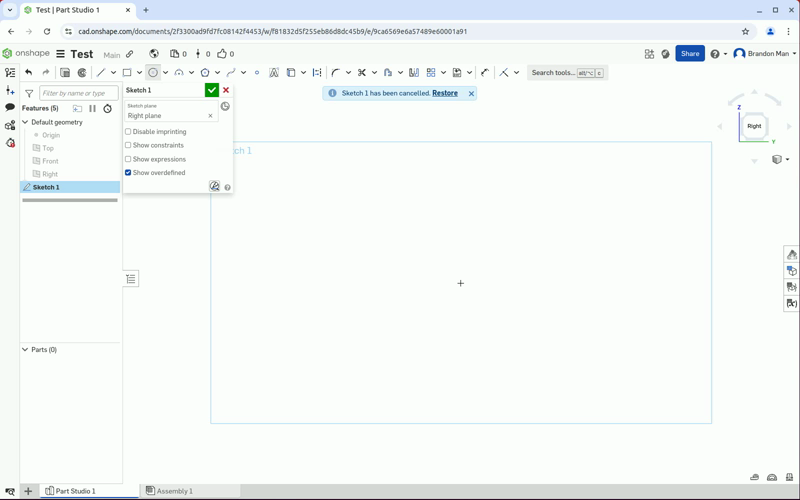
click(460, 282)
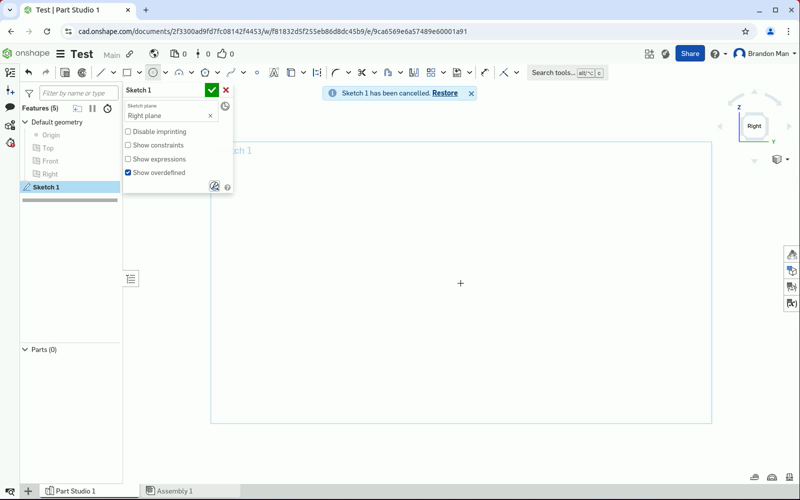
key_up(shift)
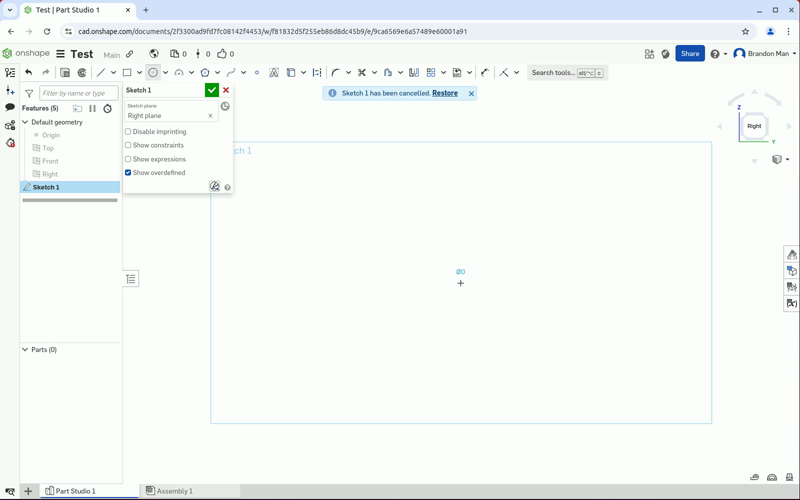
mouse_move(486, 282)
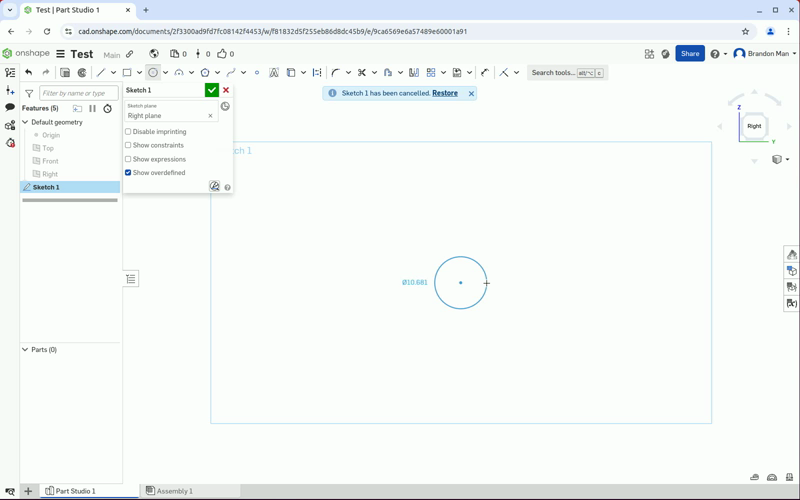
click(486, 282)
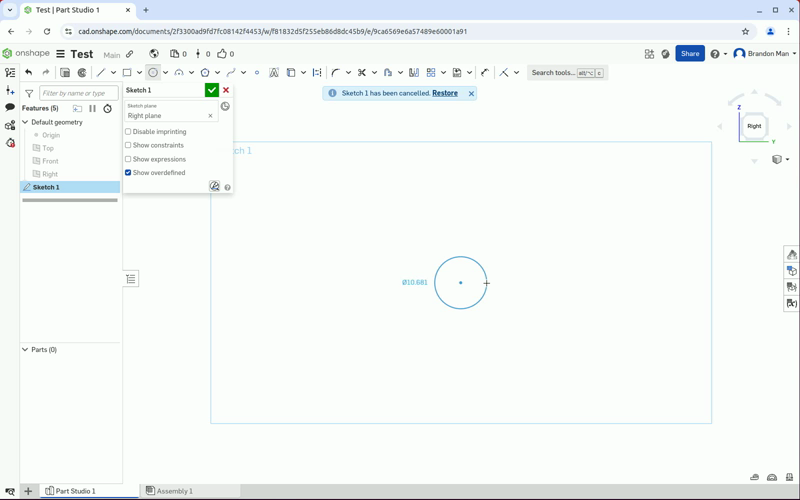
key(esc)
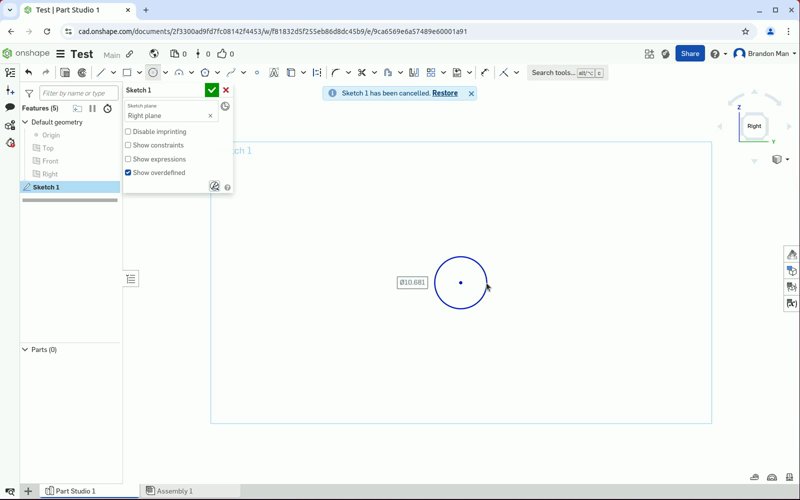
mouse_move(444, 270)
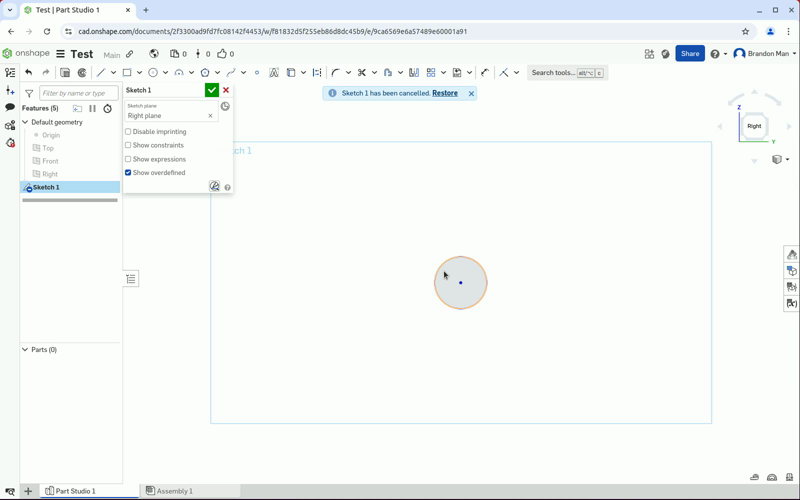
click(444, 270)
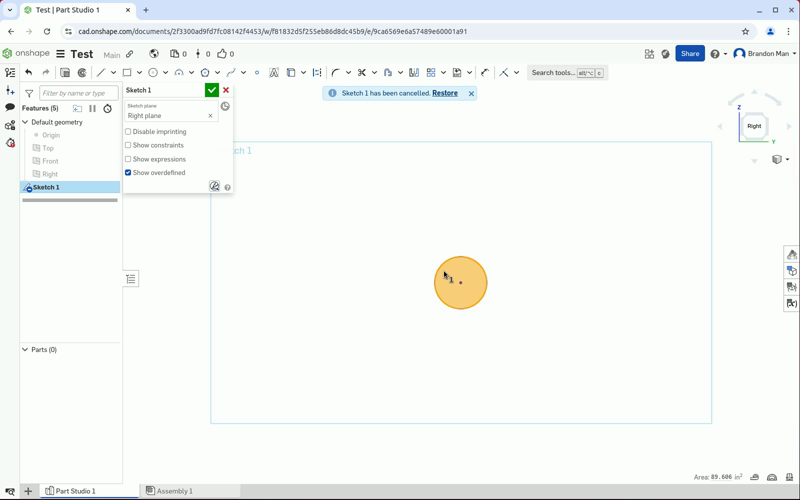
mouse_move(73, 352)
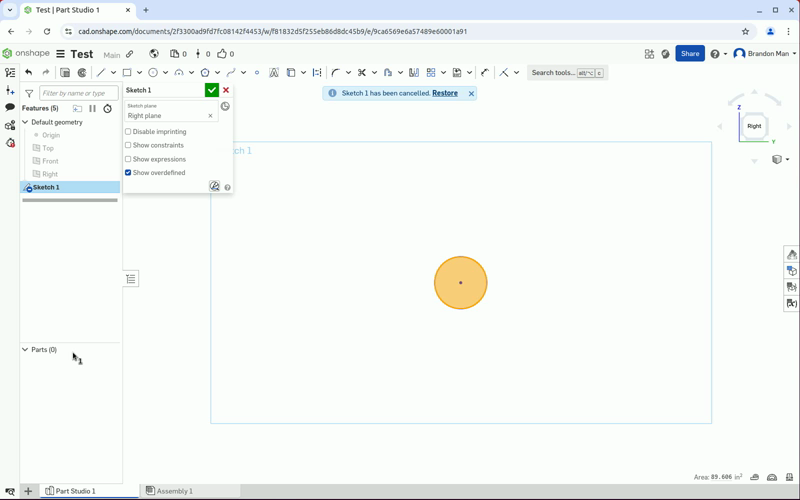
key(shift+y)
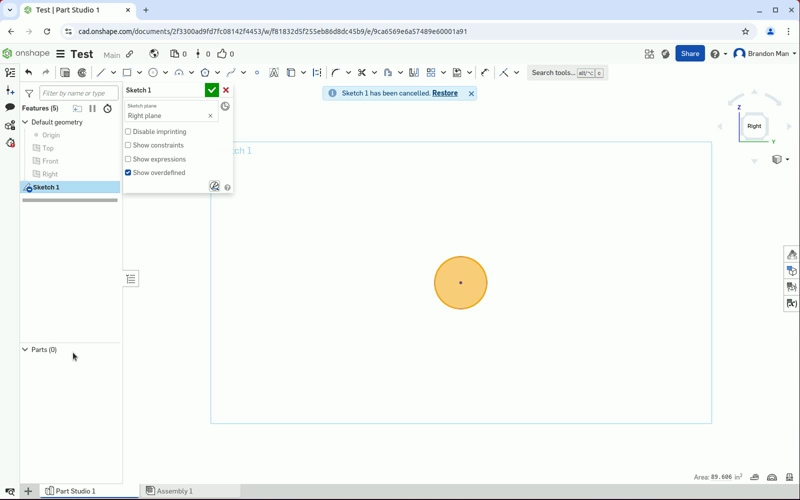
key(shift+e)
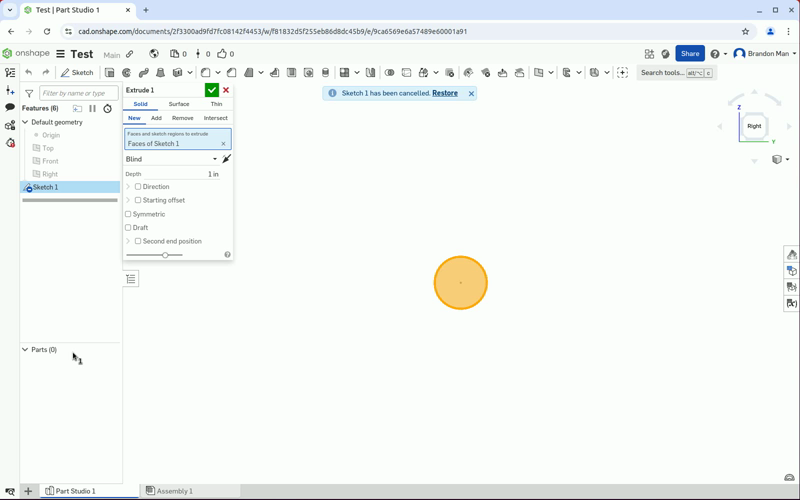
mouse_move(143, 106)
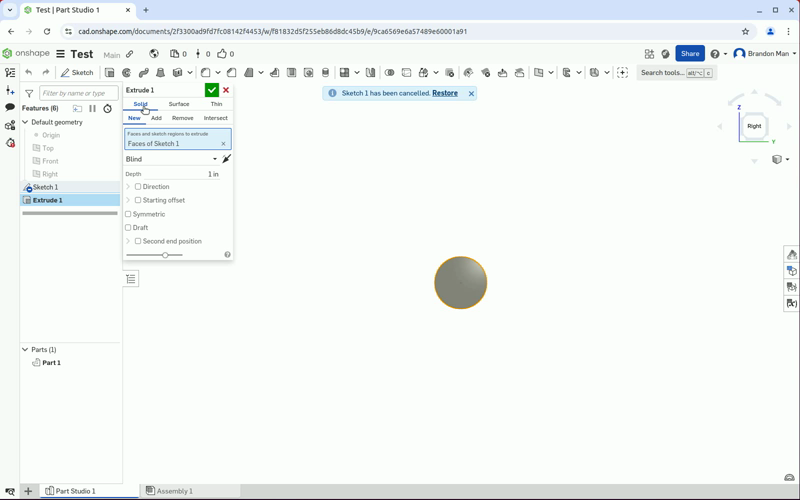
click(143, 106)
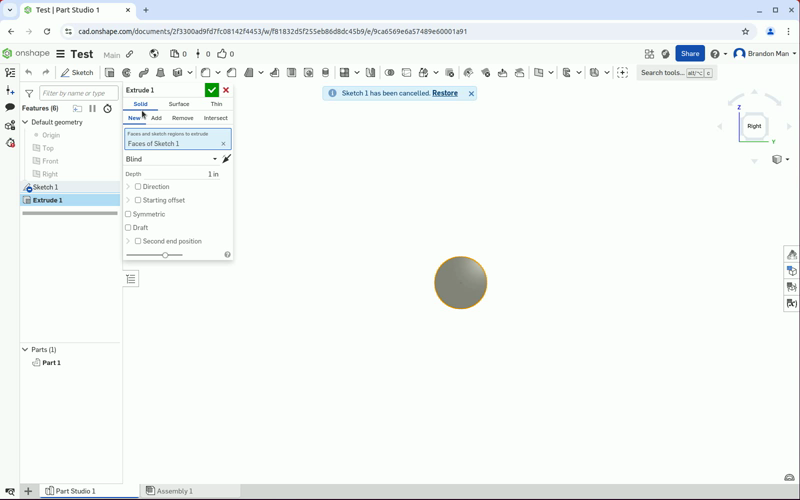
mouse_move(137, 120)
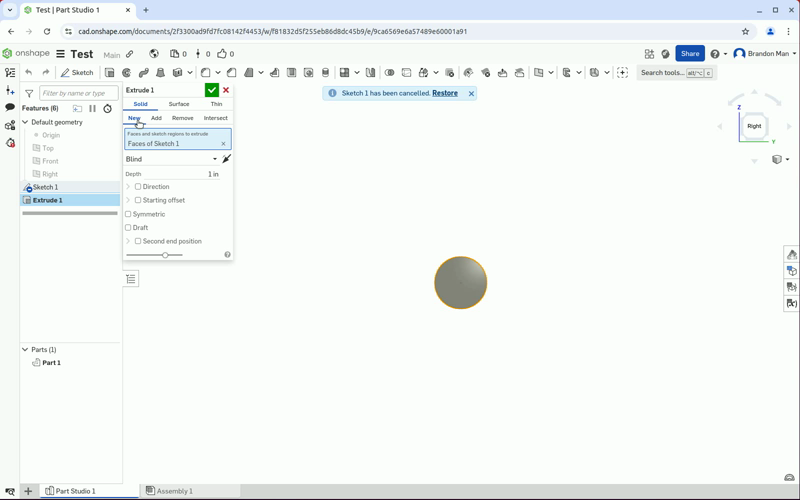
click(137, 120)
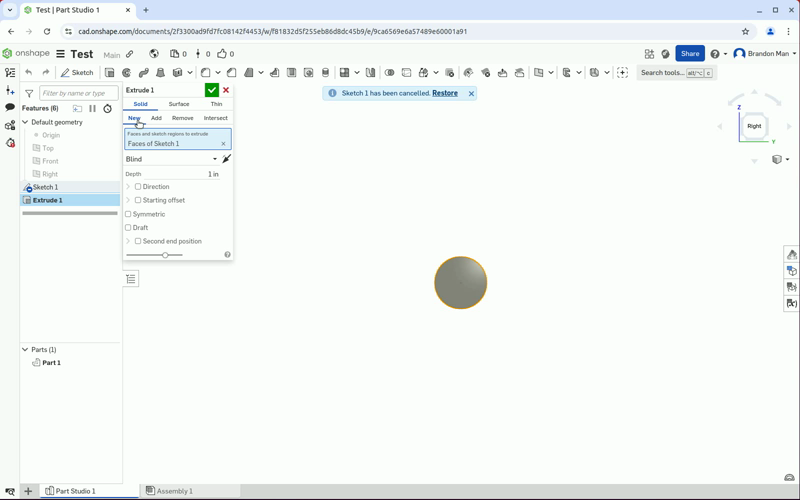
key(tab, 4)
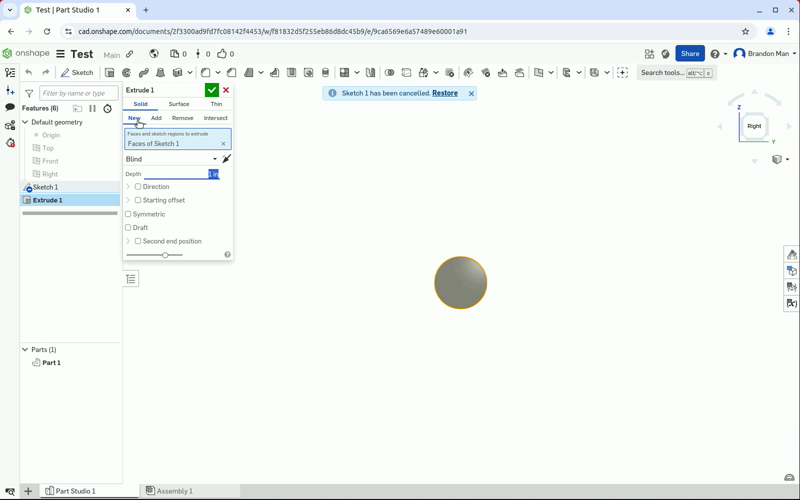
text(23.108)
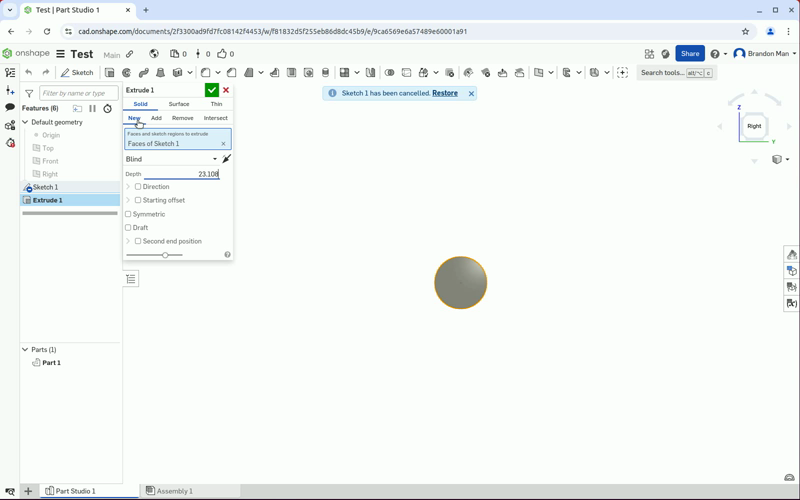
key(tab, 3)
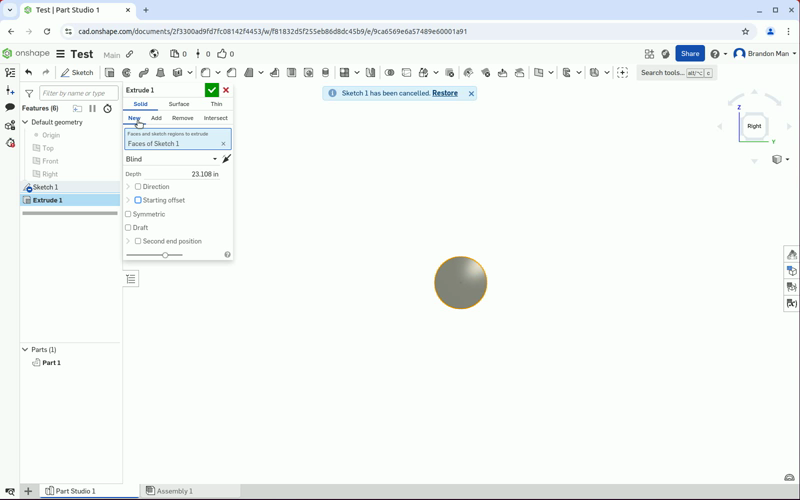
key(tab, 2)
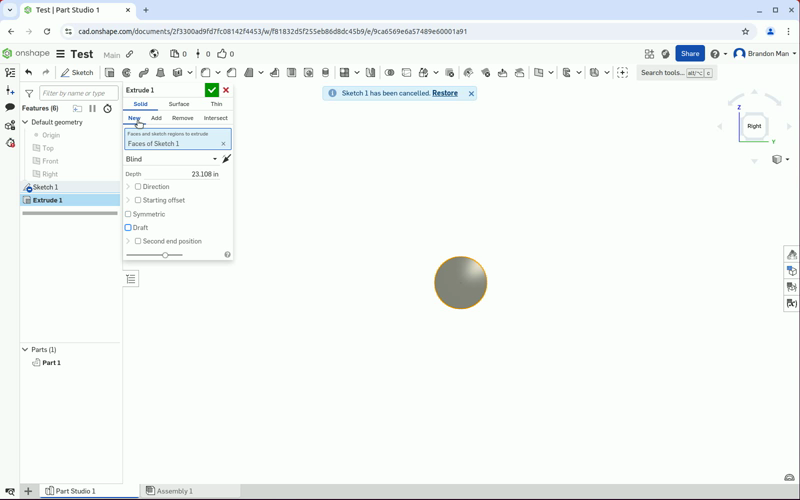
key(space)
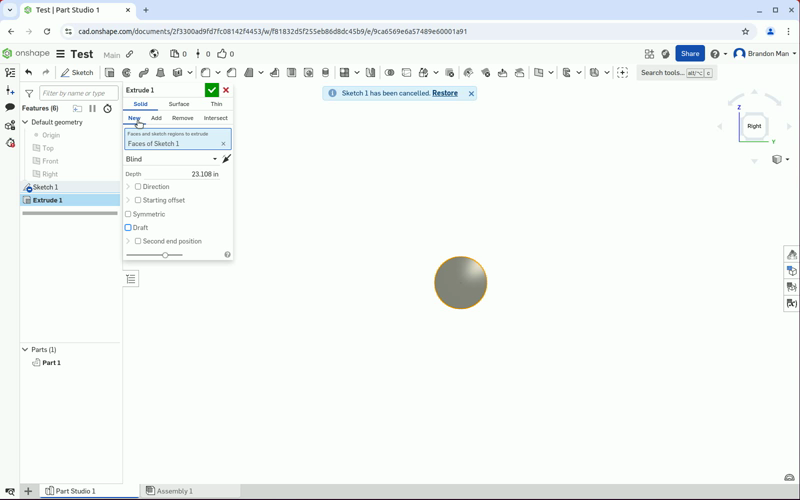
key(tab, 3)
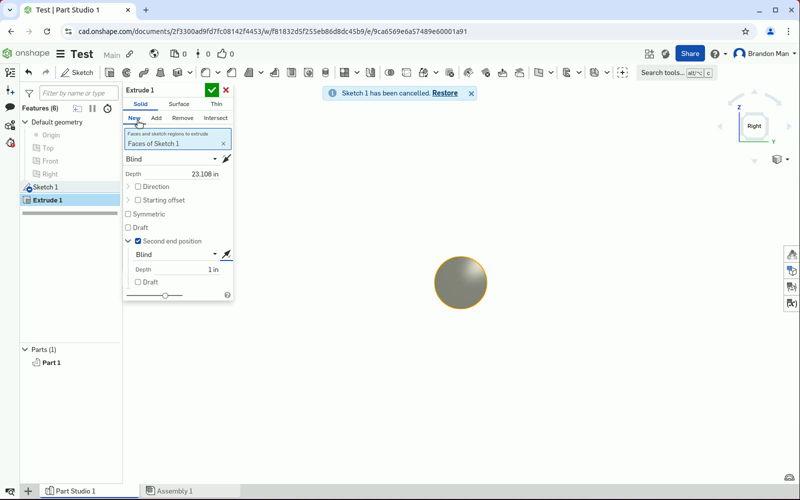
text(5.296)
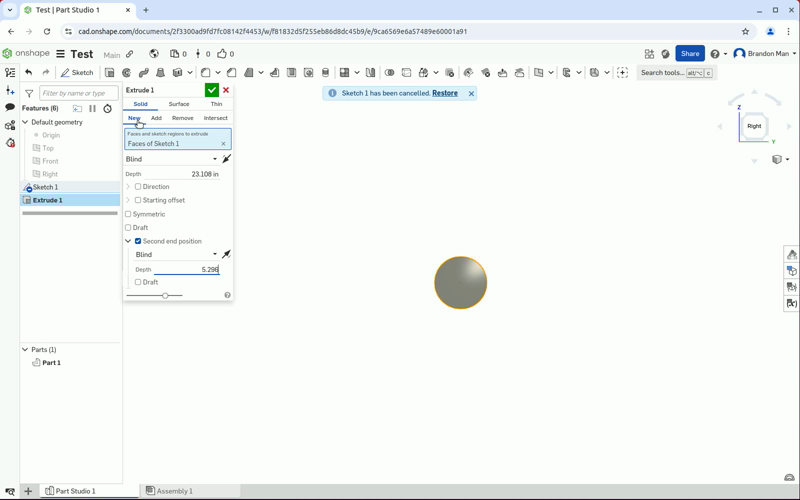
key(enter)
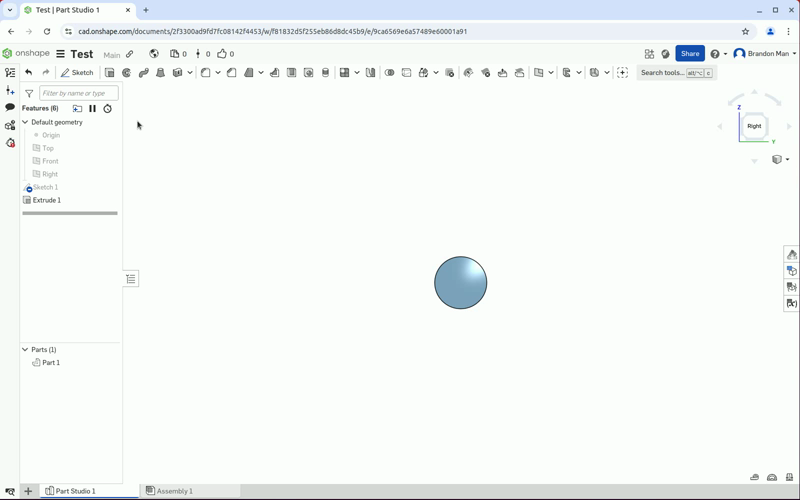
key(shift+h)
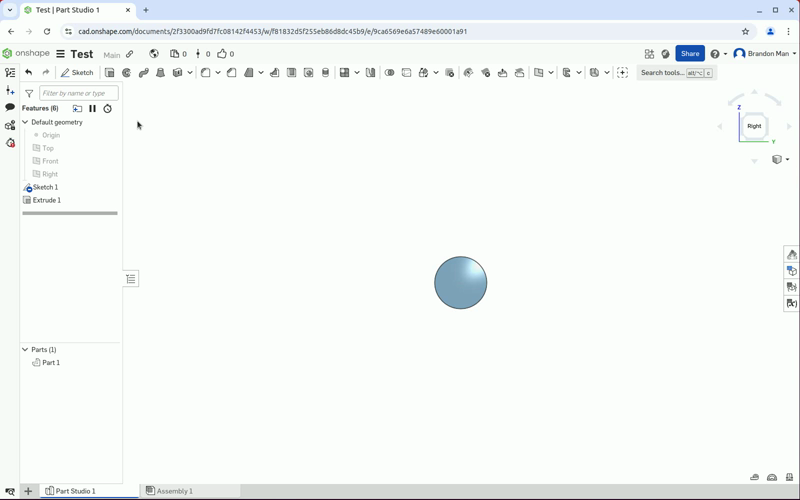
key(shift+h)
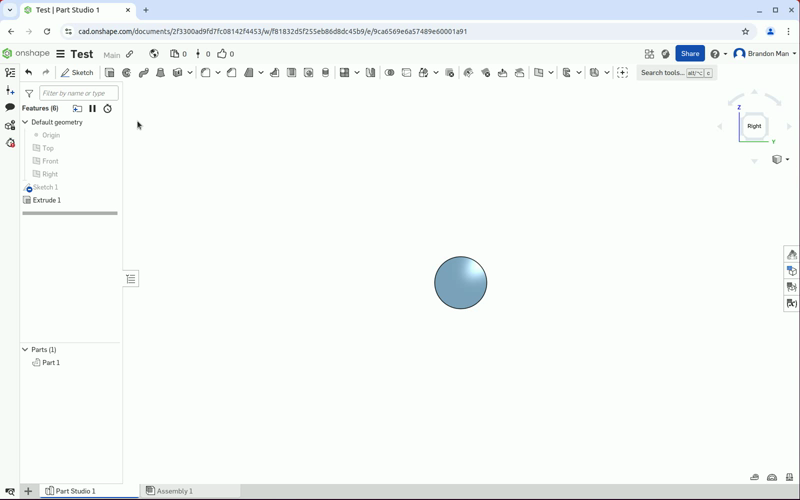
mouse_move(73, 189)
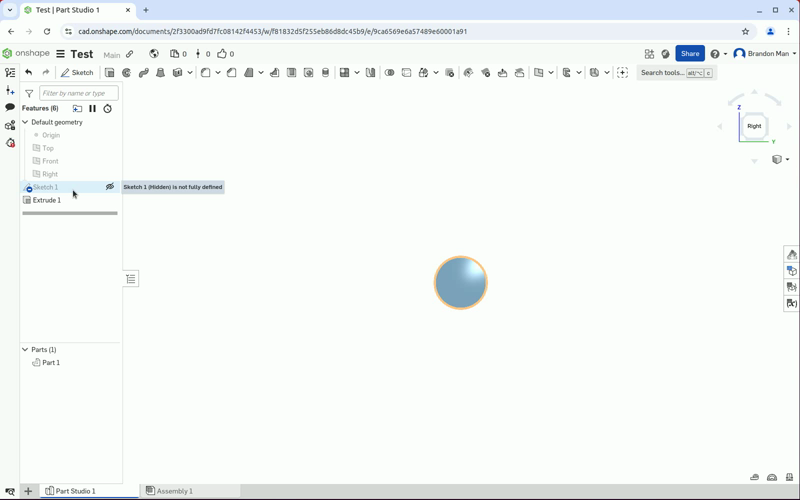
click(73, 189)
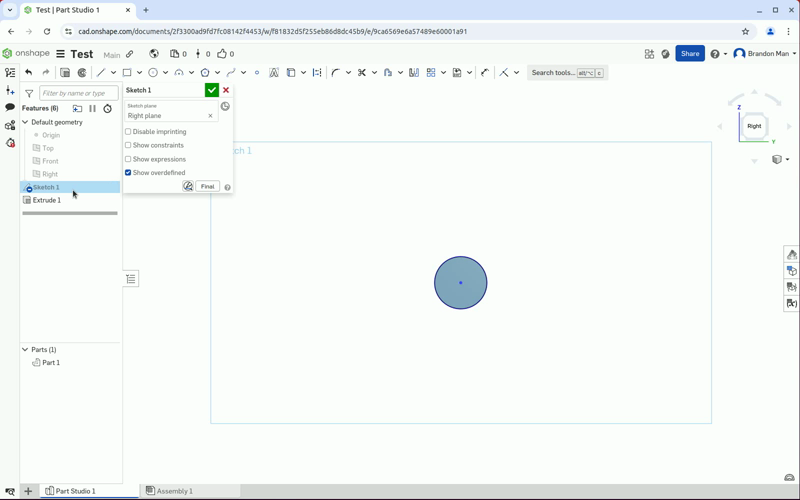
mouse_move(229, 92)
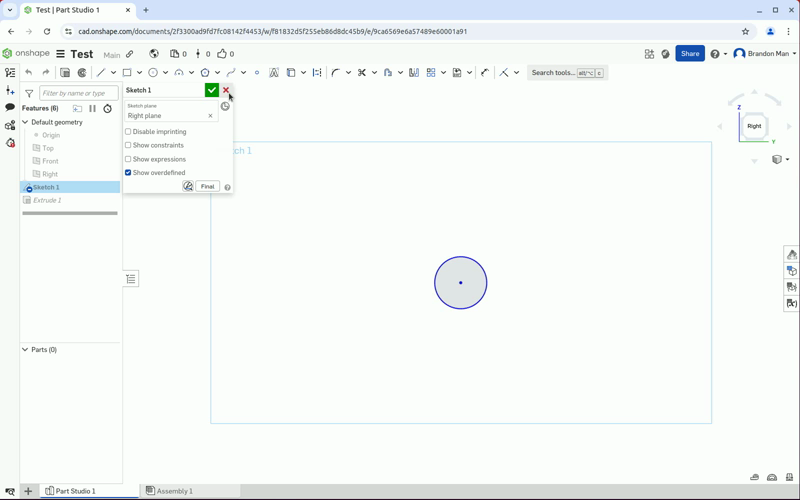
click(229, 92)
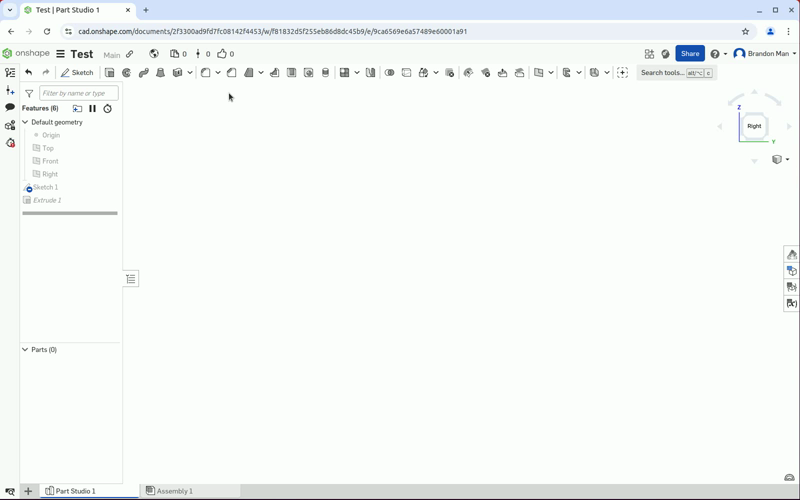
mouse_move(73, 352)
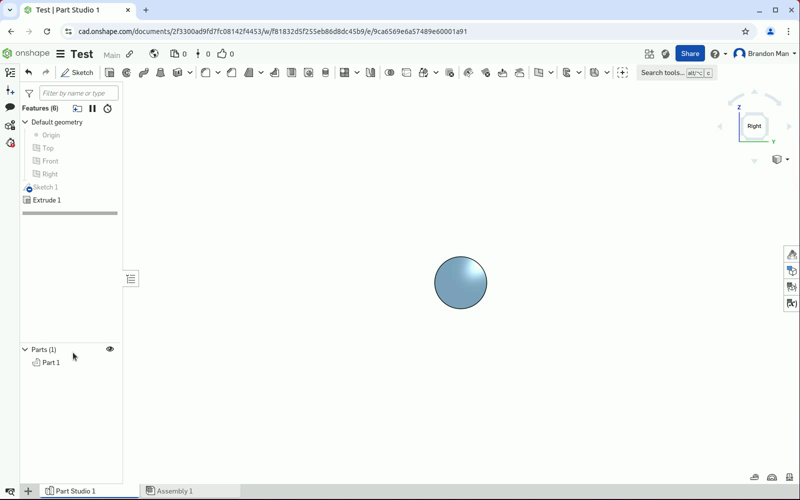
key(y)
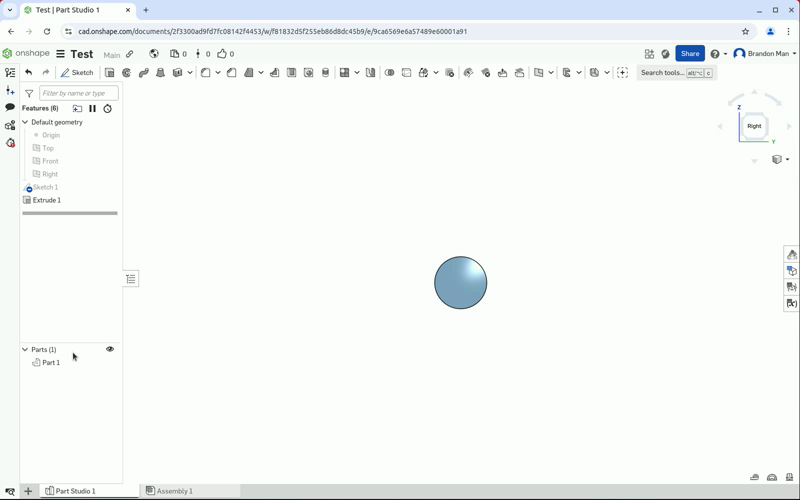
key(shift+p)
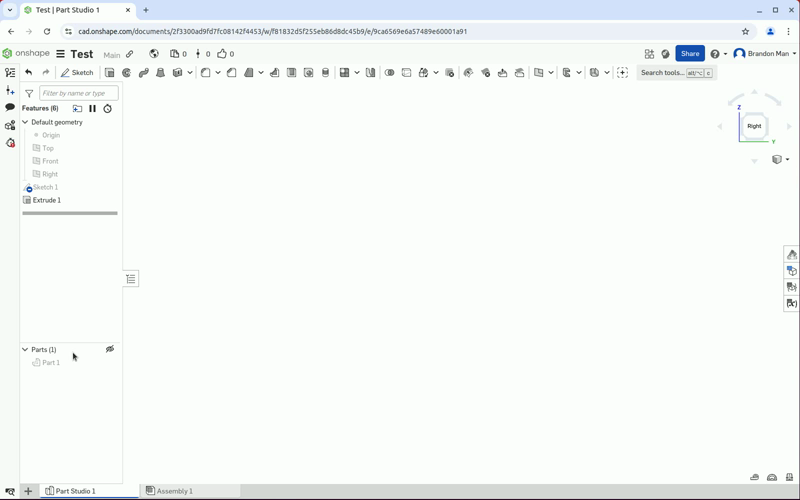
key(space)
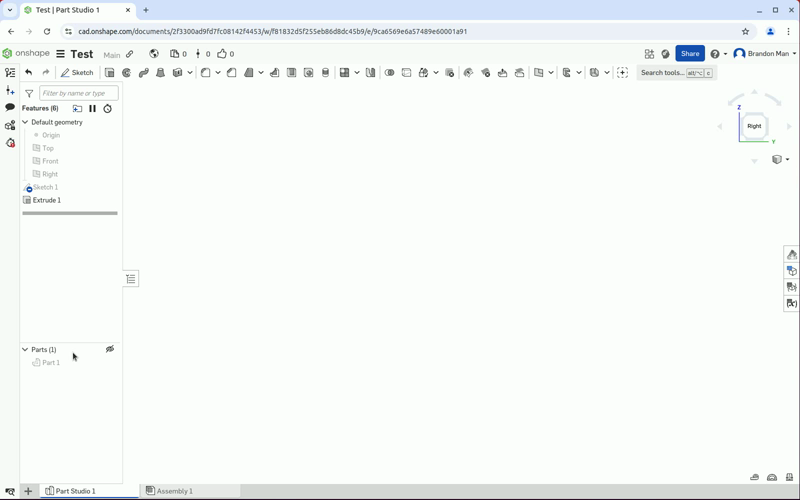
key_down(shift)
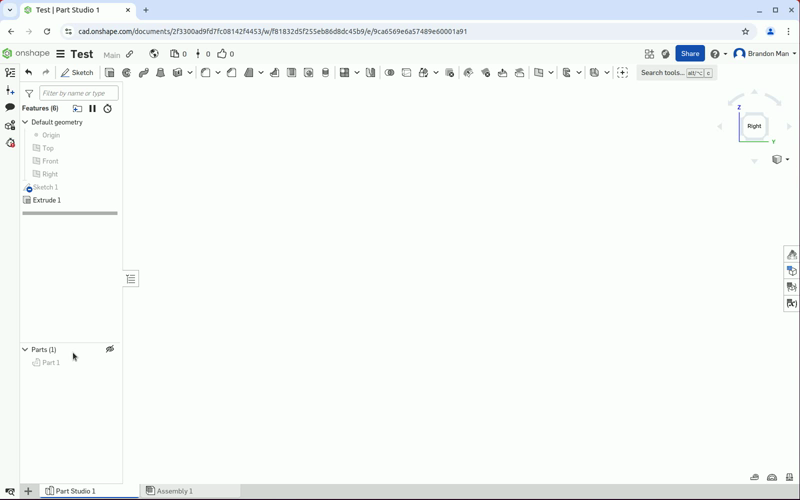
key(right)
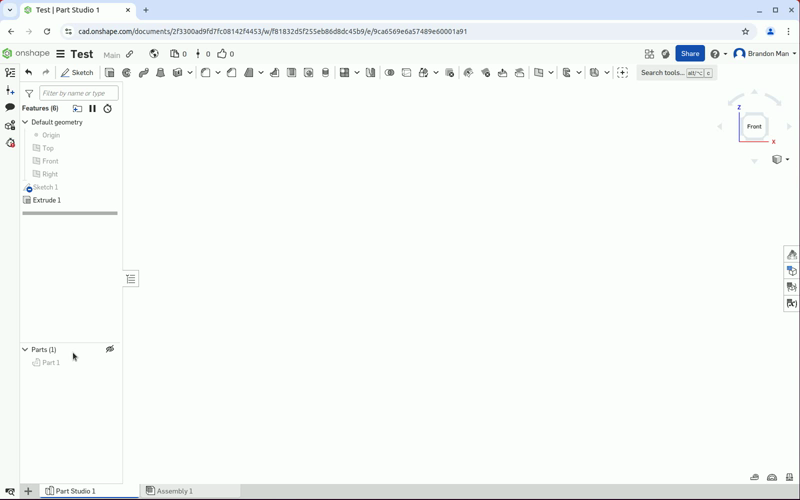
key_up(shift)
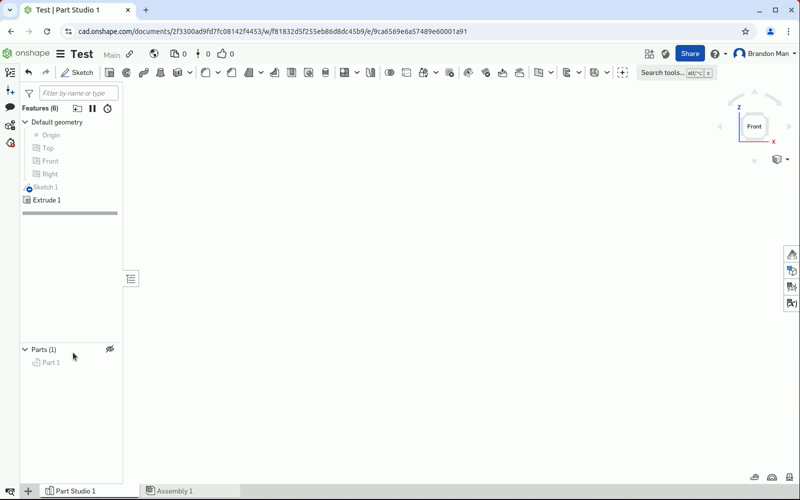
key(space)
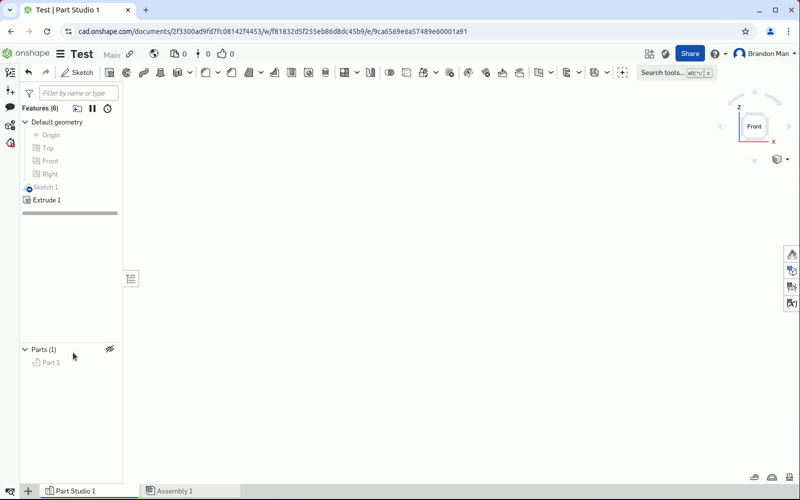
key_down(shift)
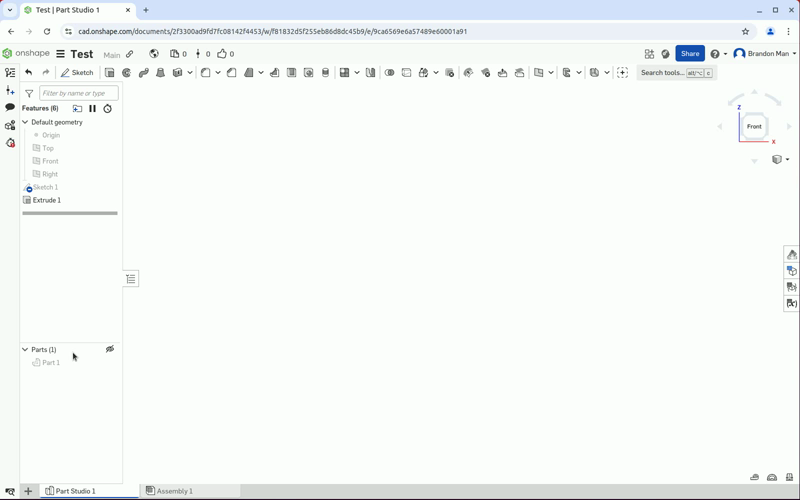
key(down)
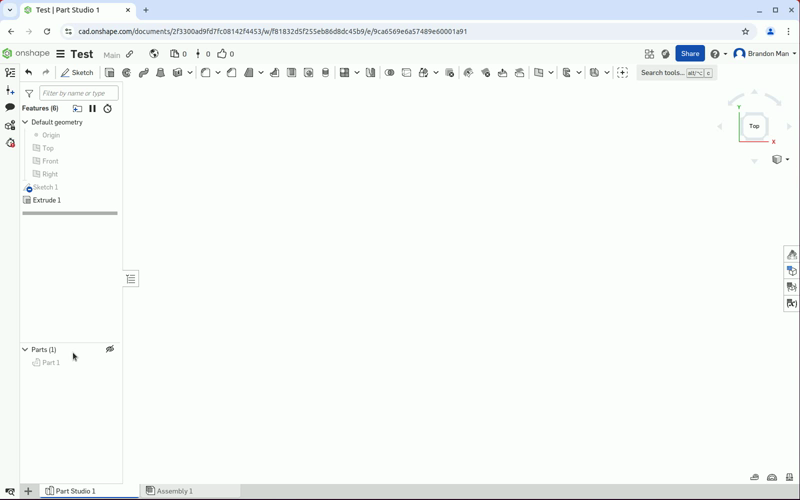
key_up(shift)
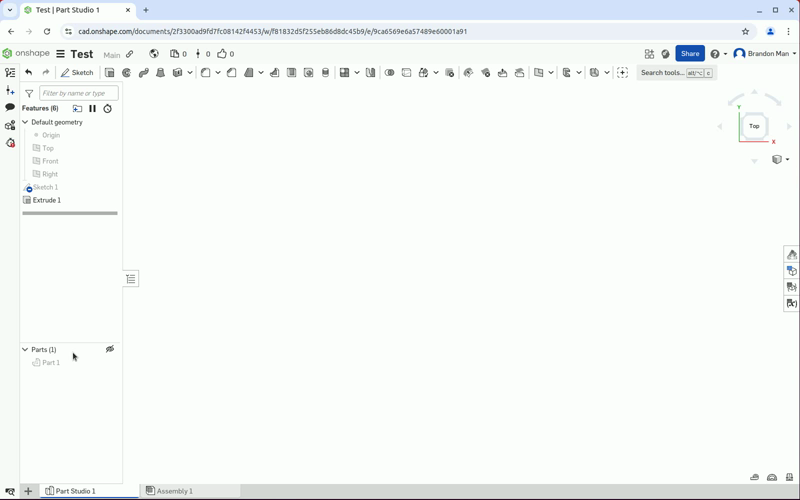
mouse_move(73, 352)
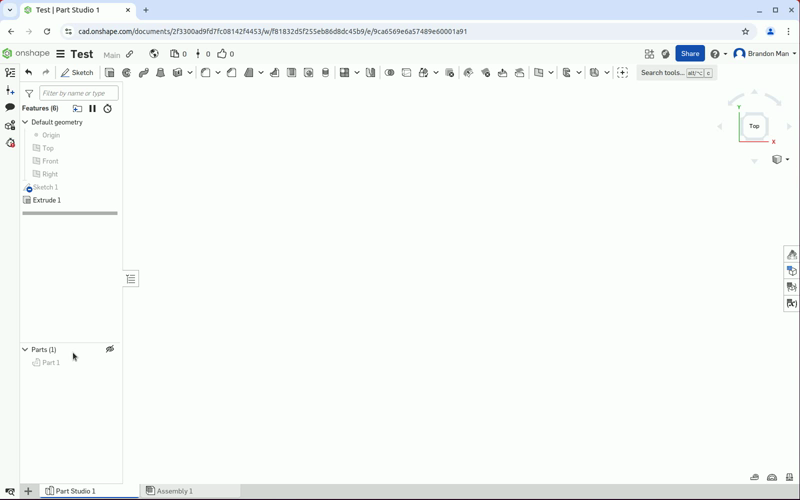
key(shift+y)
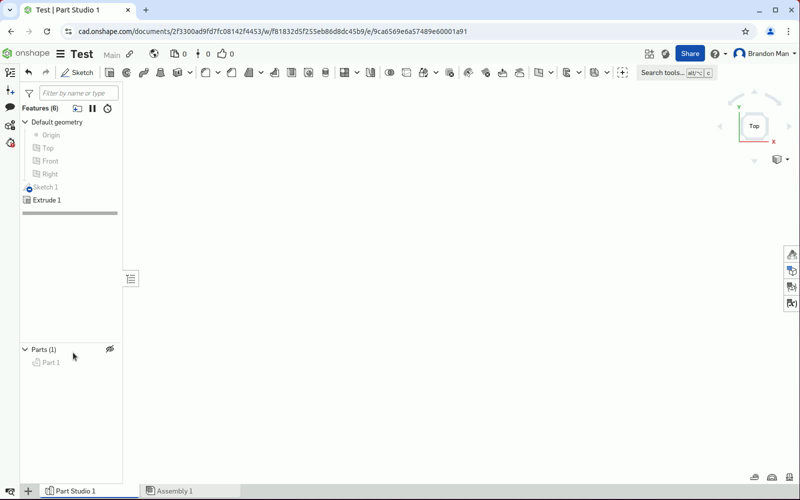
key(shift+s)
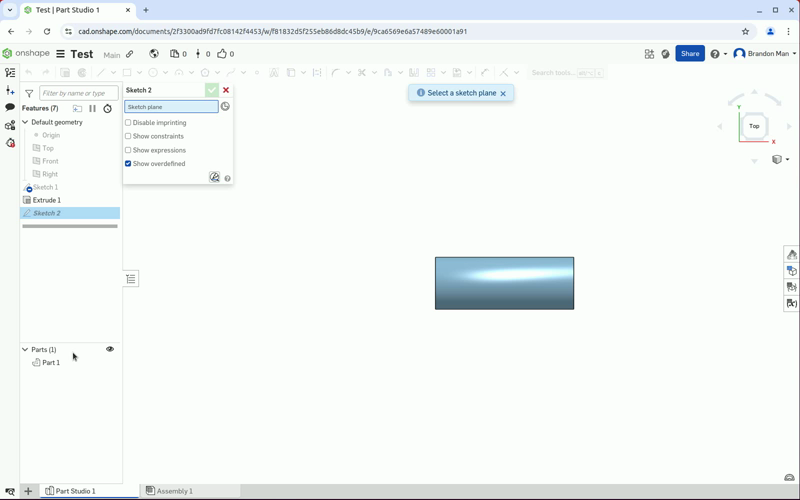
mouse_move(73, 150)
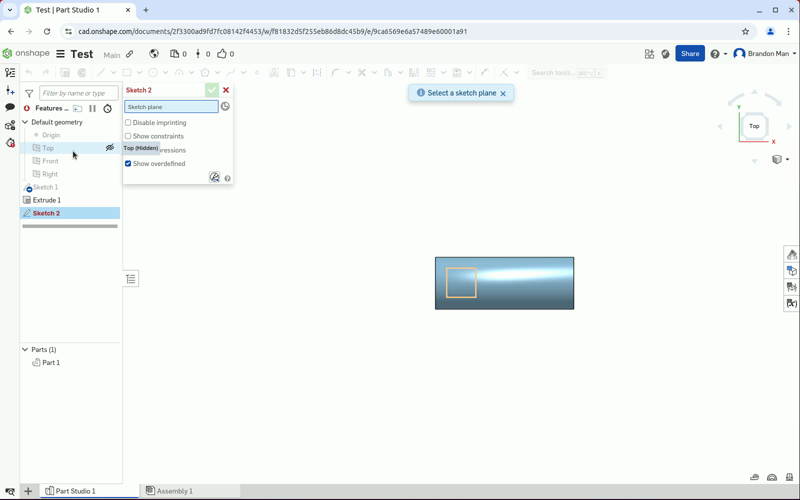
click(73, 150)
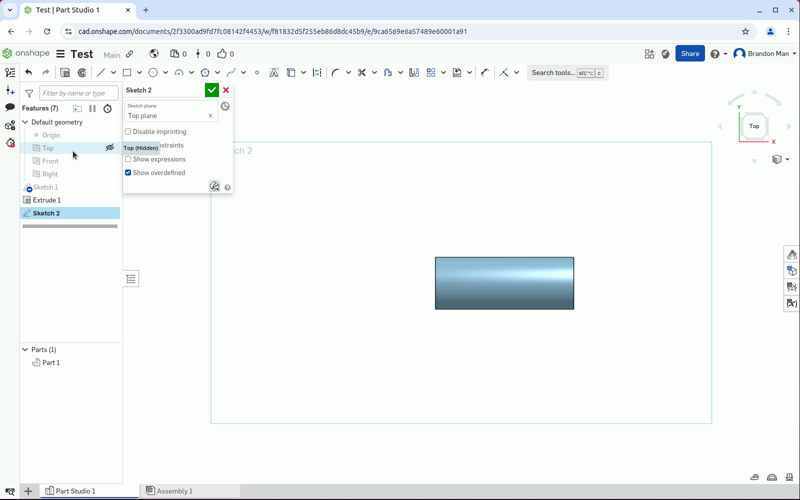
mouse_move(73, 352)
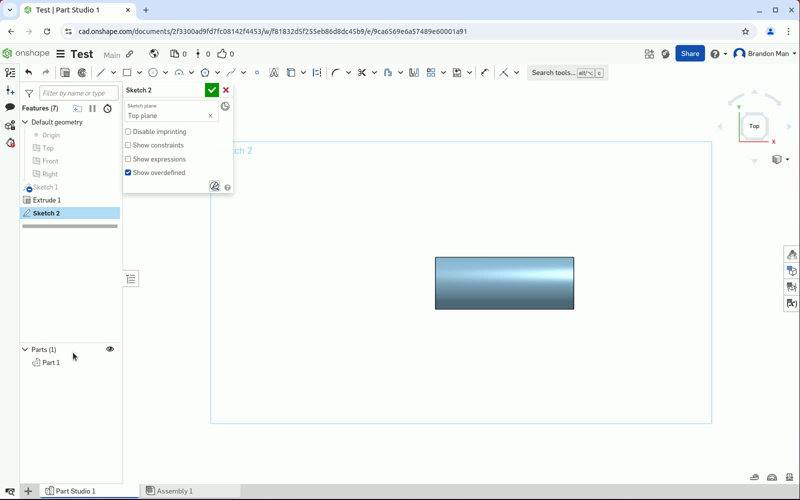
key(y)
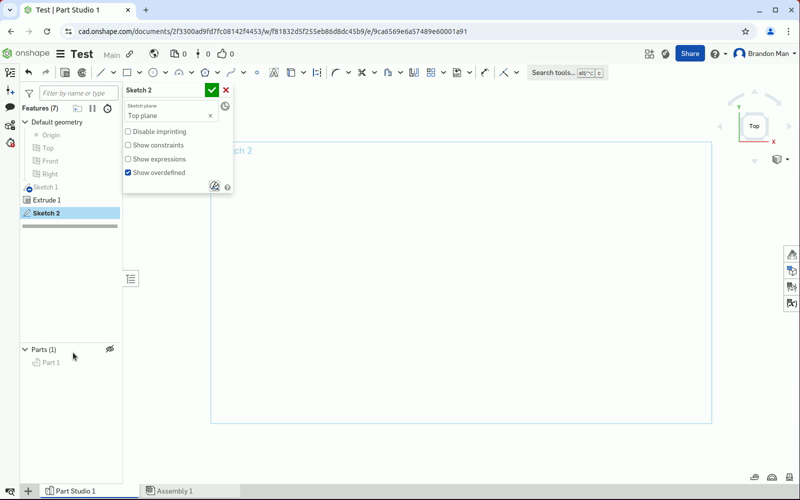
key(c)
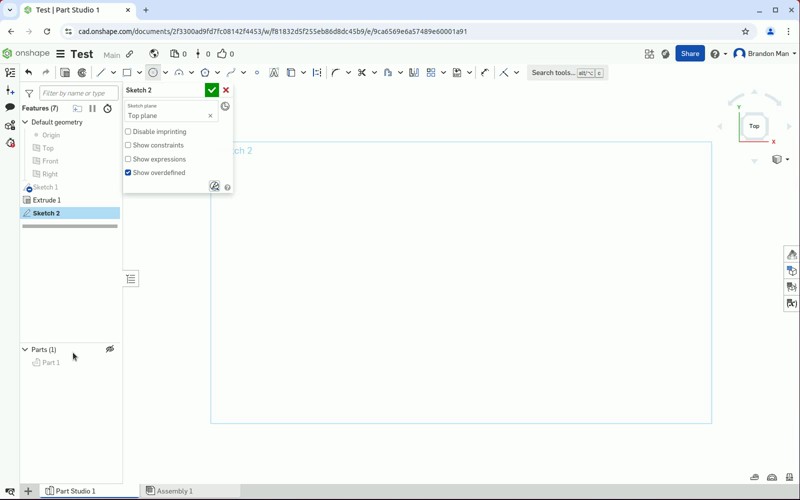
key_down(shift)
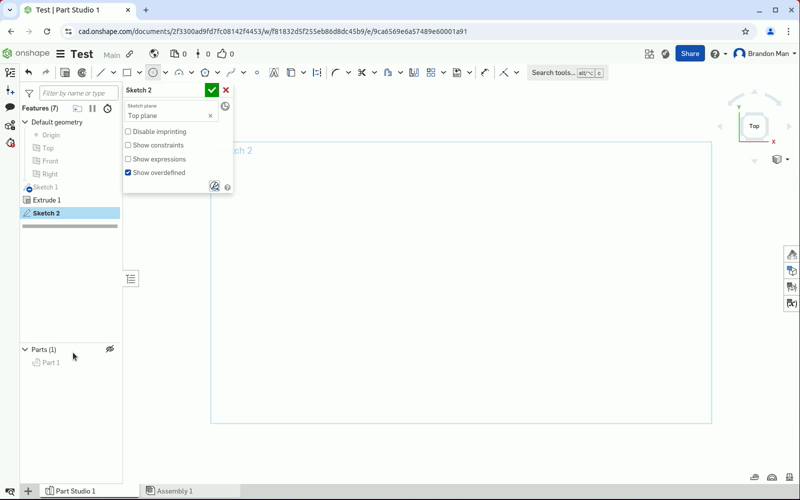
mouse_move(460, 282)
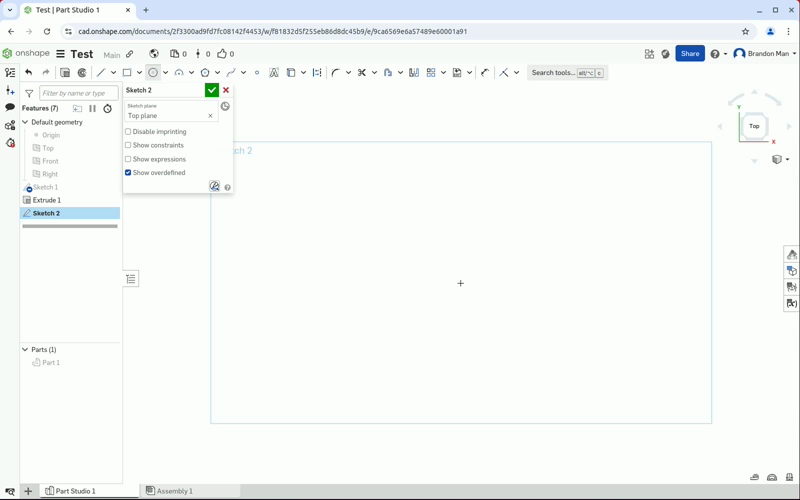
click(460, 282)
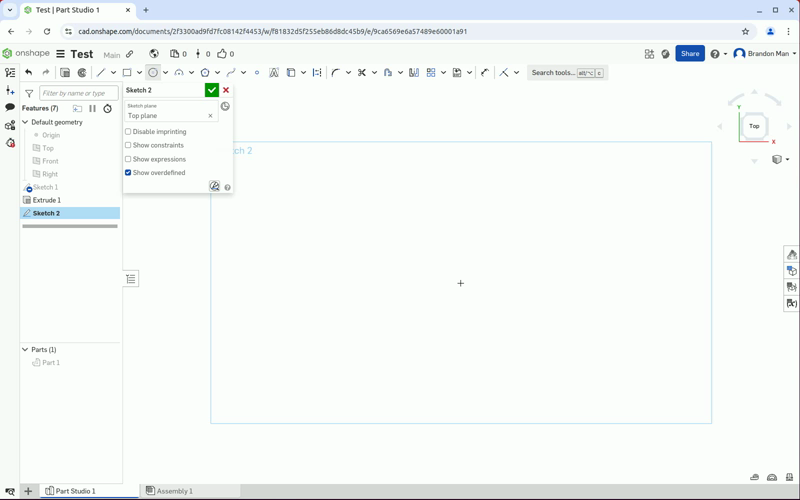
key_up(shift)
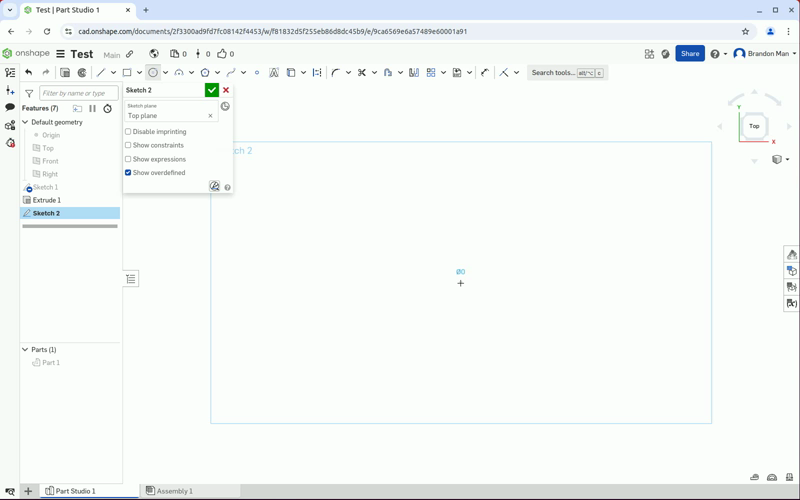
mouse_move(486, 282)
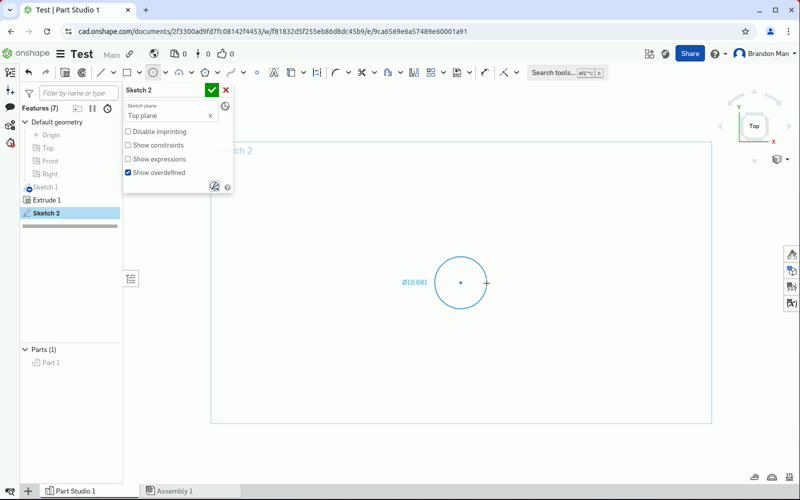
click(486, 282)
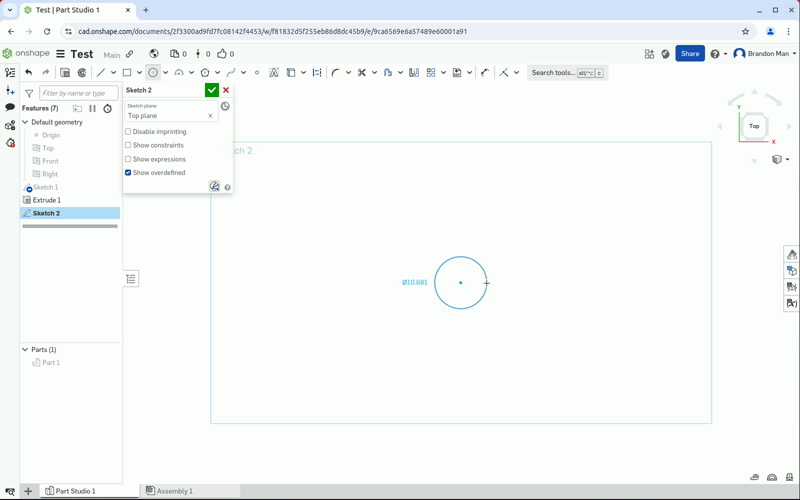
key(esc)
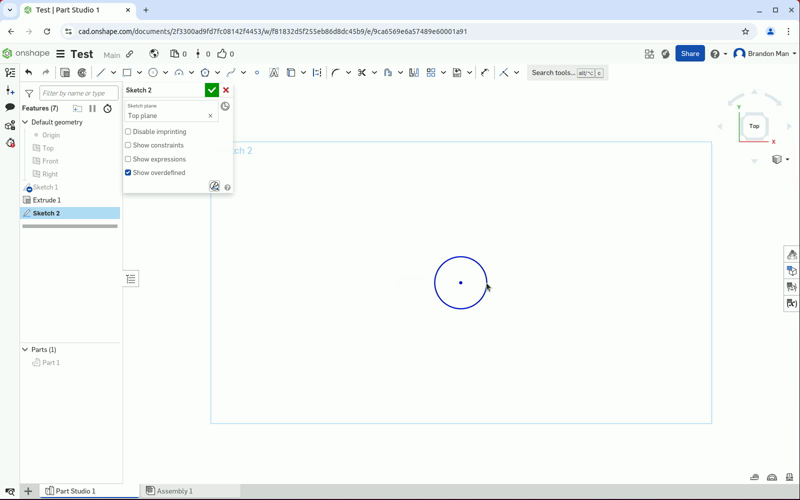
mouse_move(468, 266)
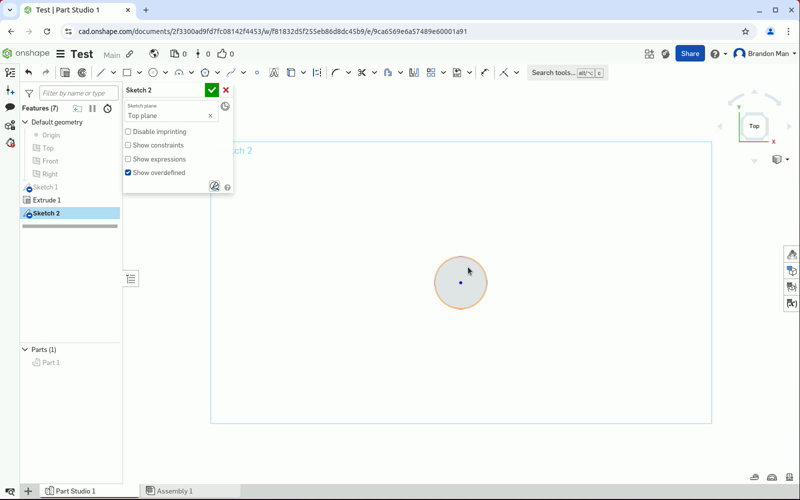
click(468, 266)
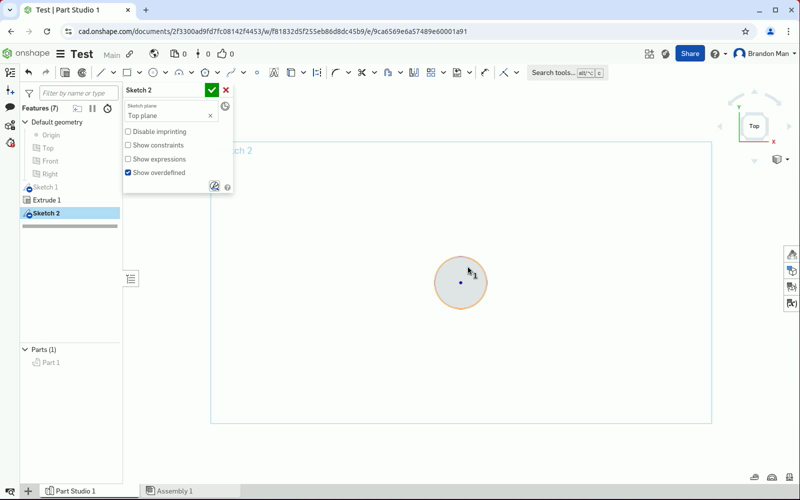
mouse_move(73, 352)
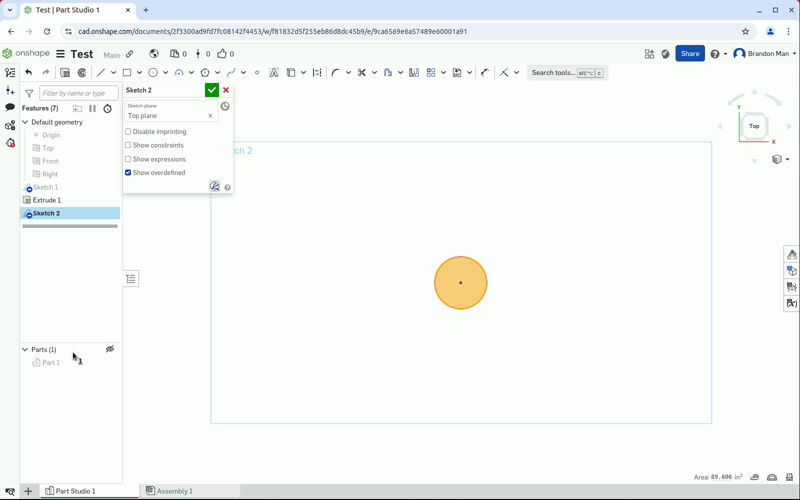
key(shift+y)
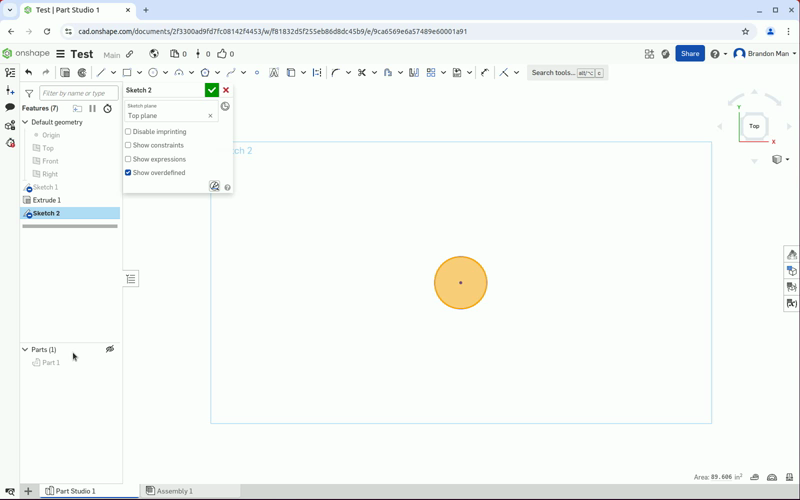
key(shift+e)
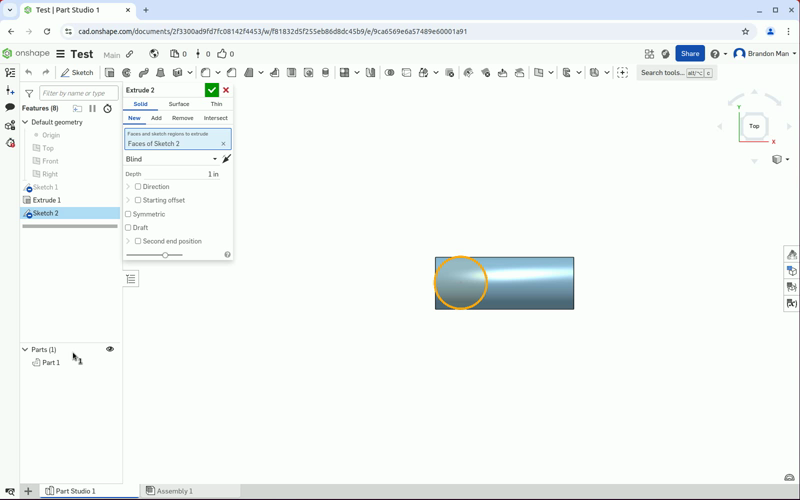
mouse_move(143, 106)
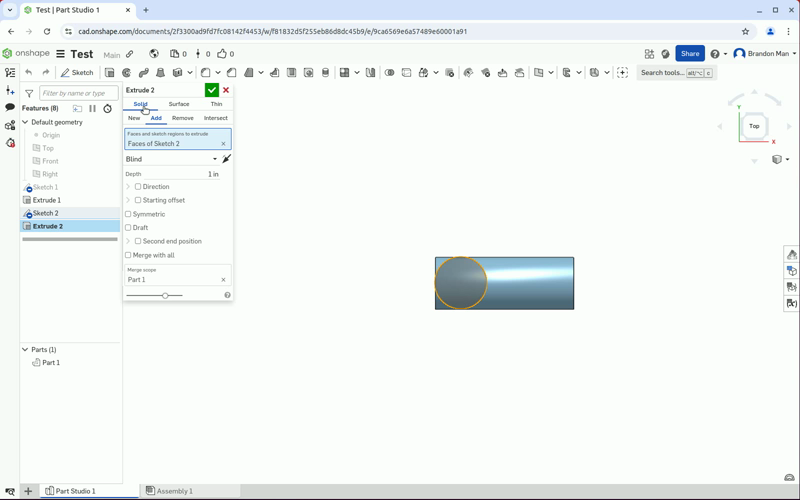
click(143, 106)
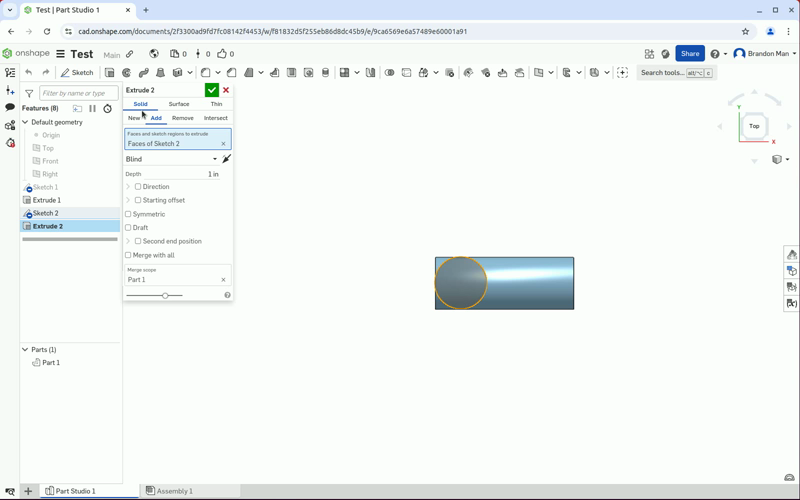
mouse_move(137, 120)
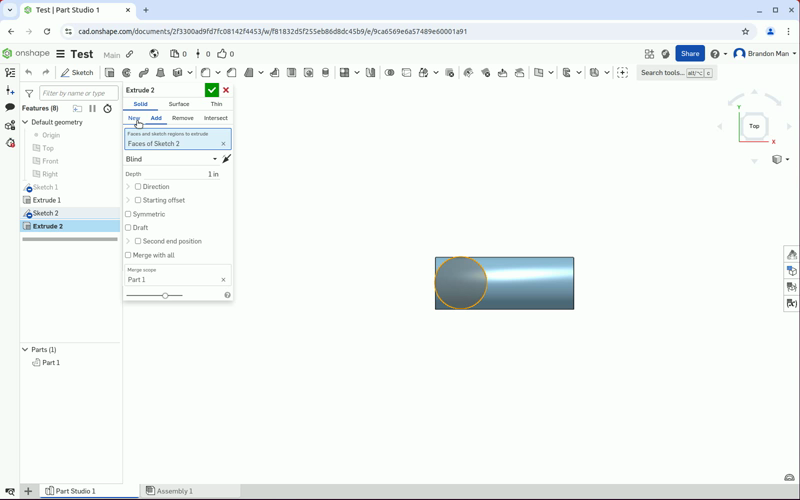
click(137, 120)
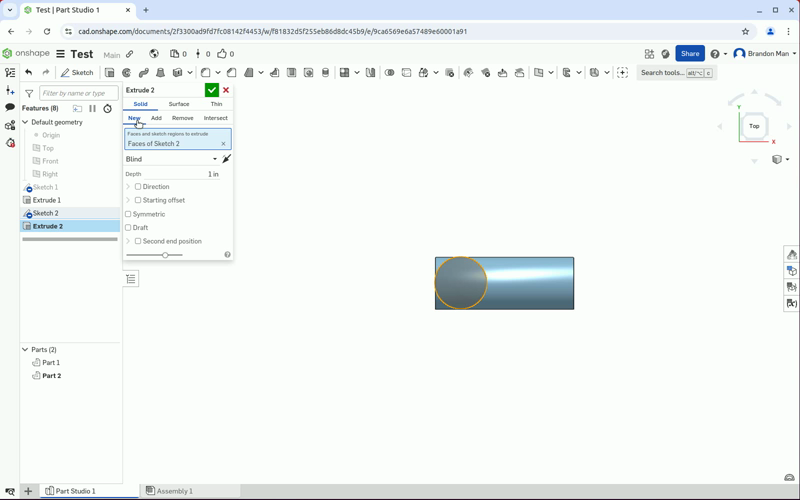
key(tab, 4)
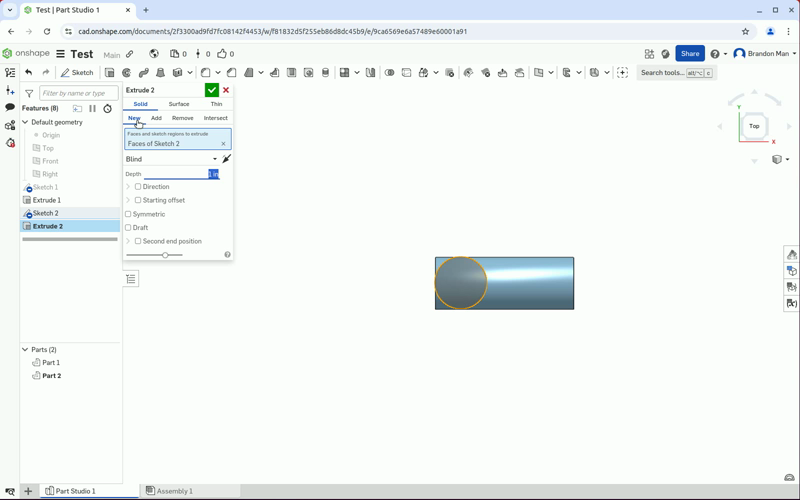
text(23.108)
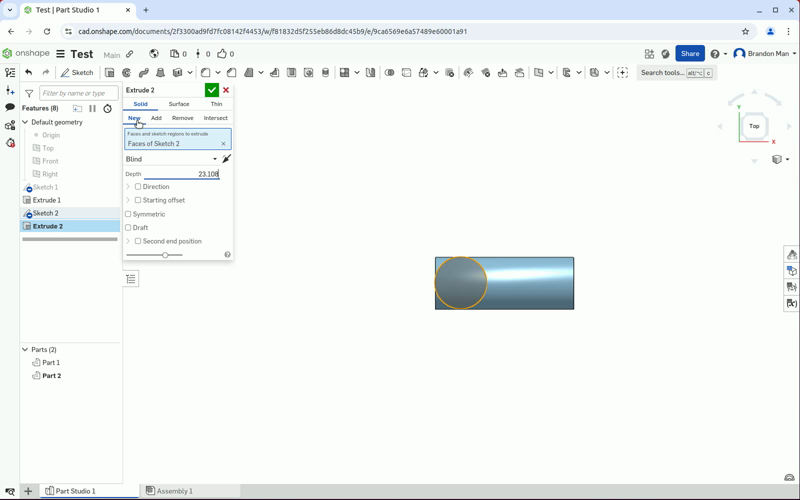
key(enter)
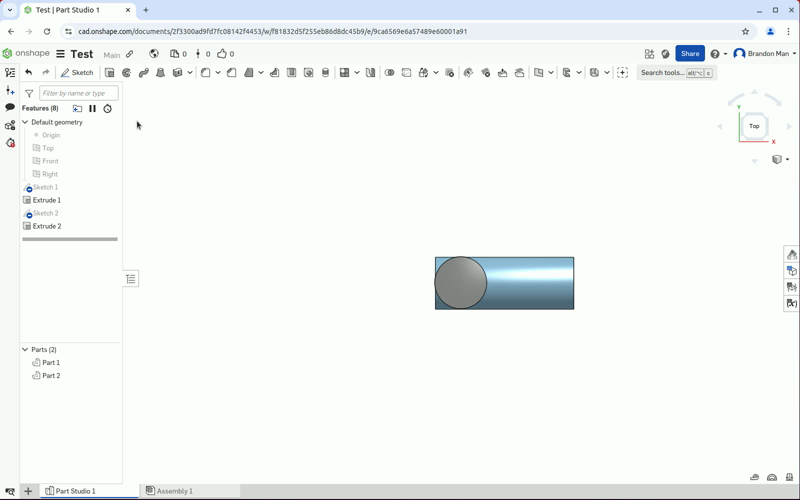
key(shift+h)
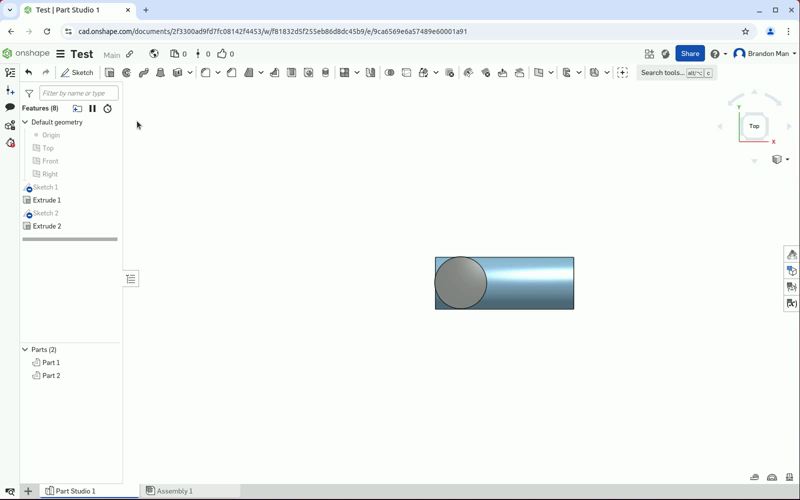
key(shift+h)
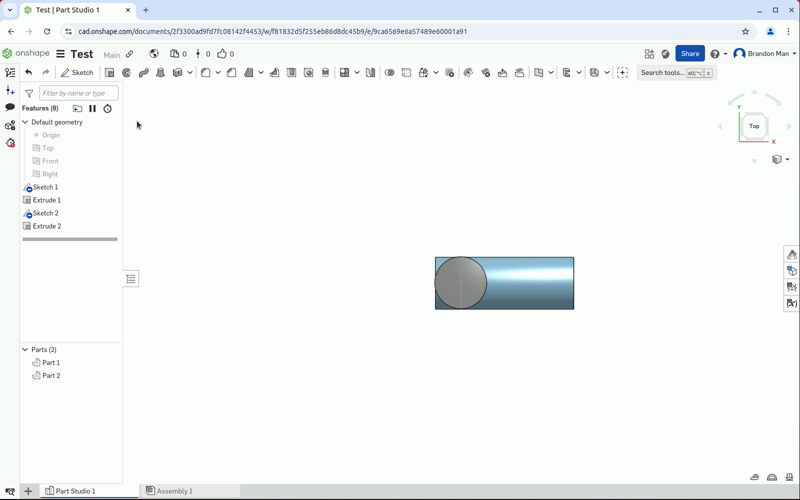
key(shift+7)
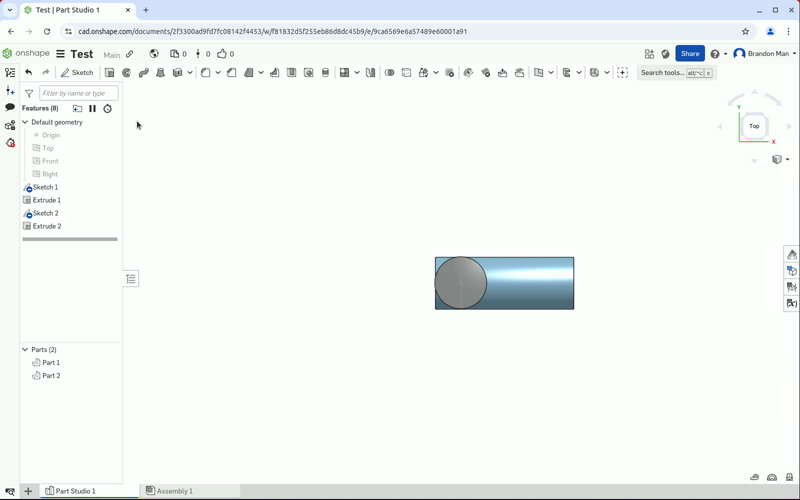
key(up, 3)
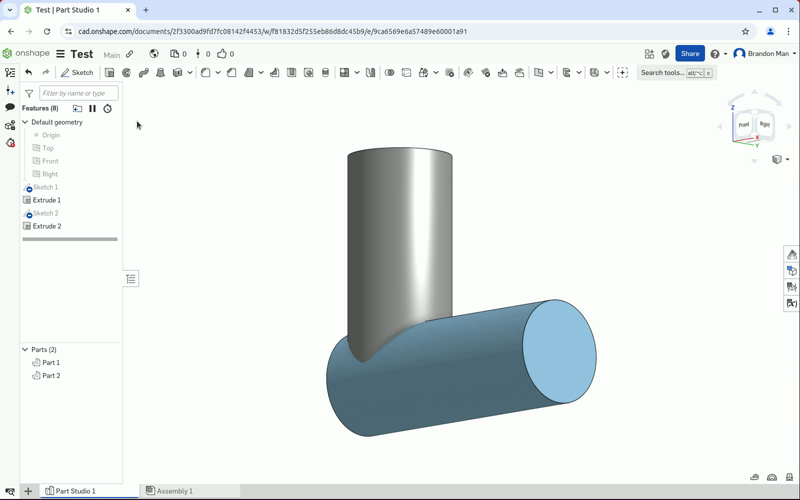
key(left, 3)
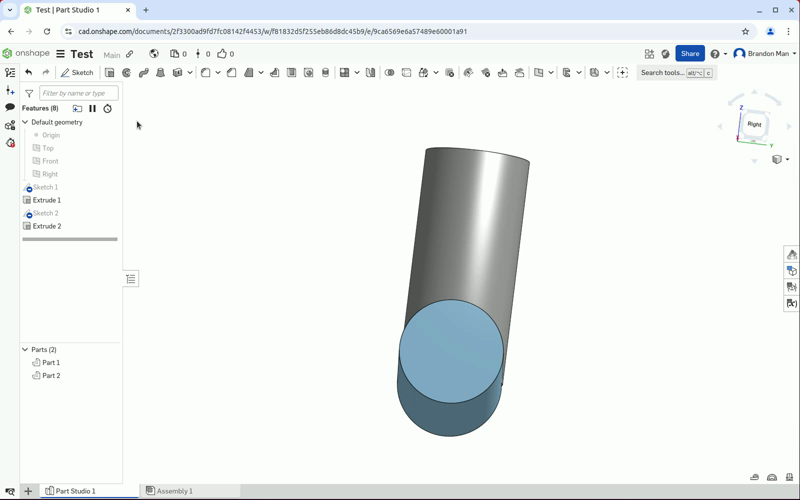
key(right, 3)
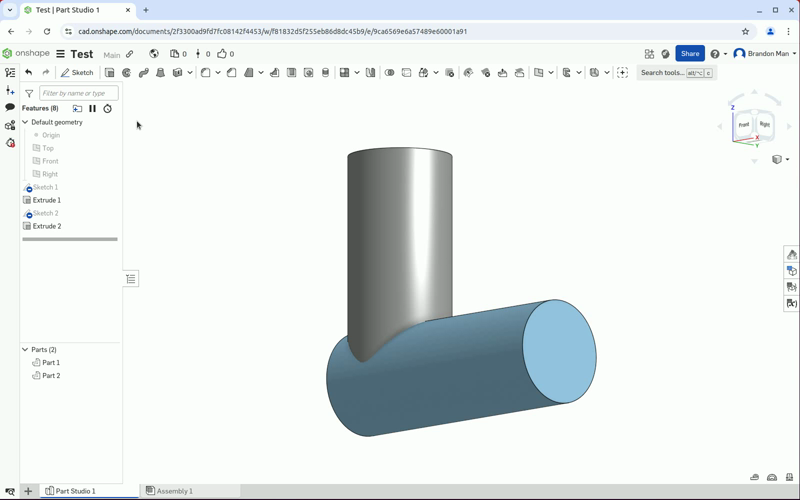
key(down, 3)
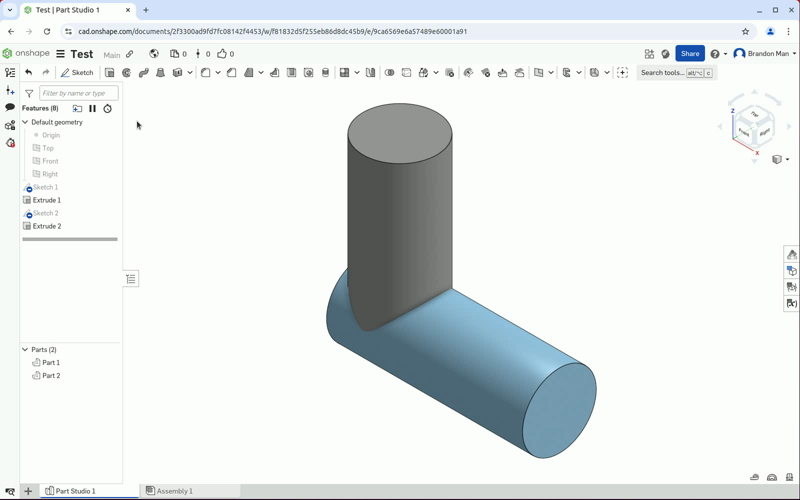
mouse_move(73, 189)
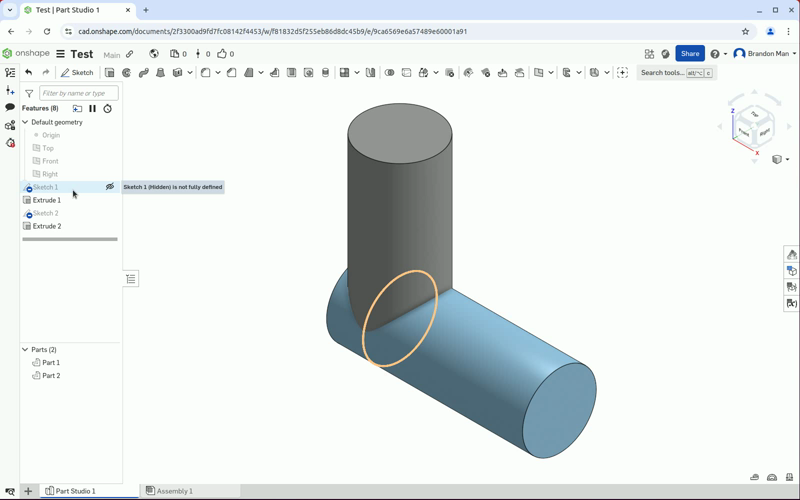
click(73, 189)